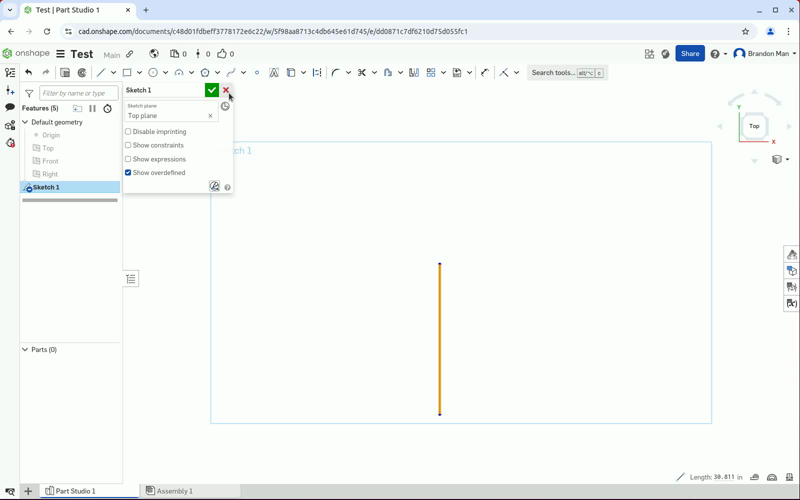
key(shift+h)
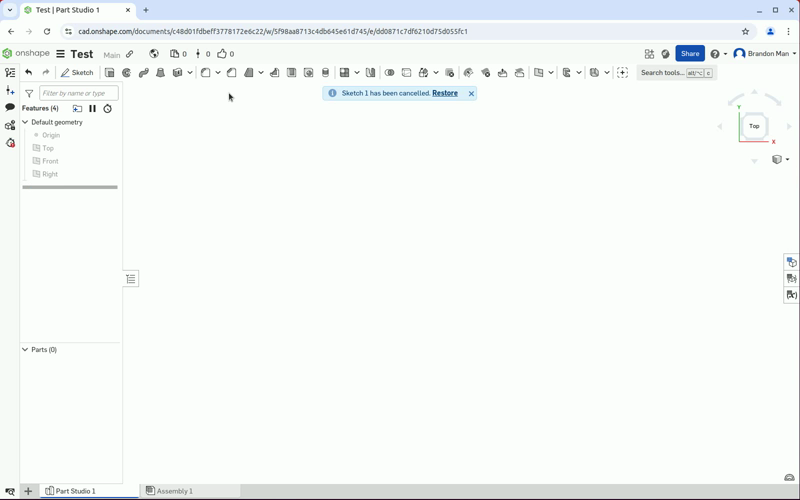
mouse_move(73, 352)
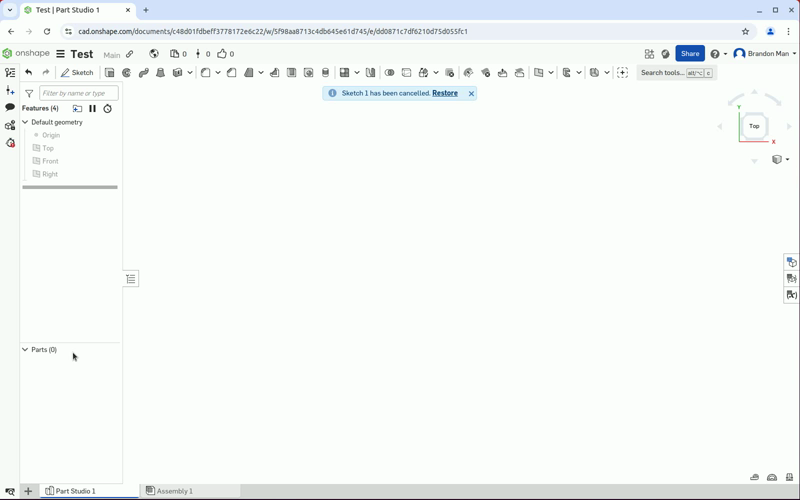
key(y)
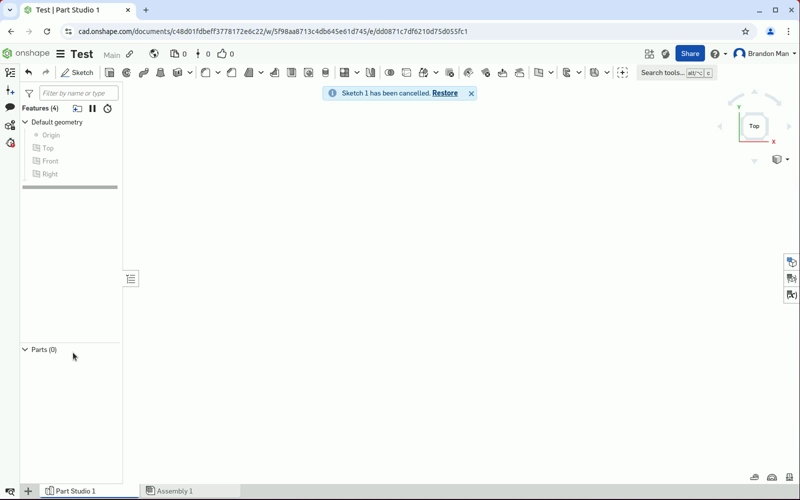
key(shift+p)
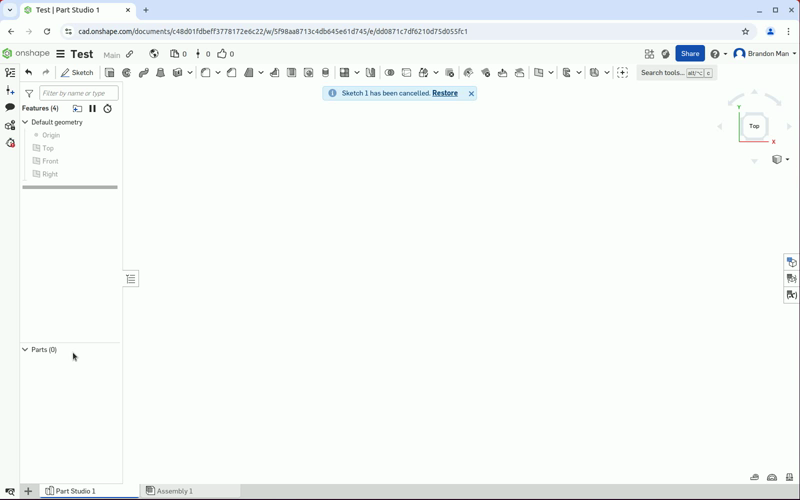
key(space)
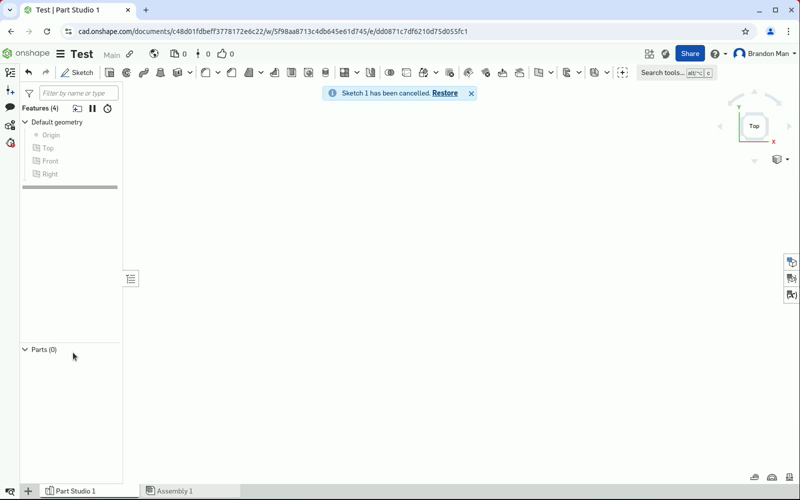
key_down(shift)
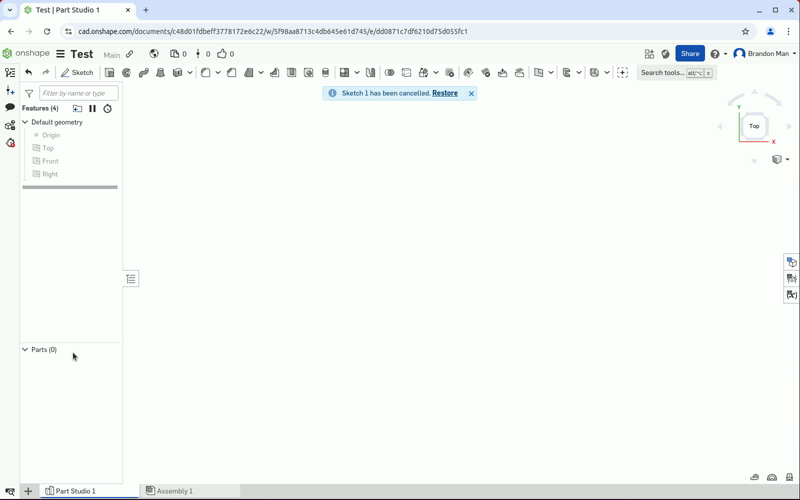
key(up)
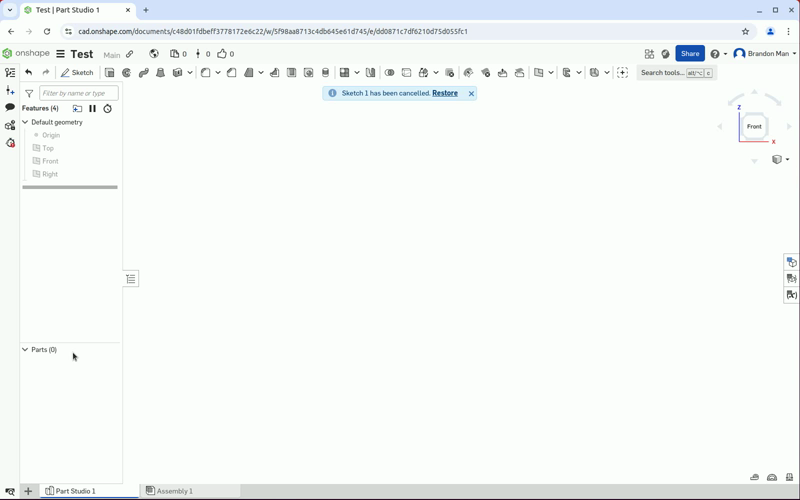
key_up(shift)
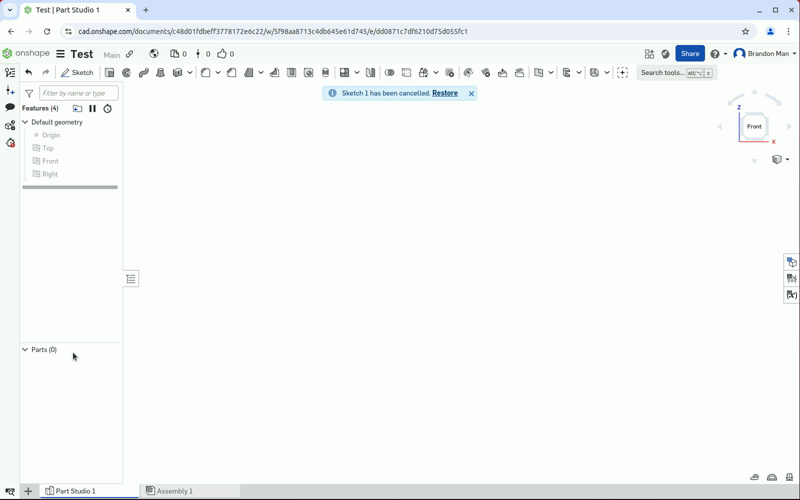
mouse_move(73, 352)
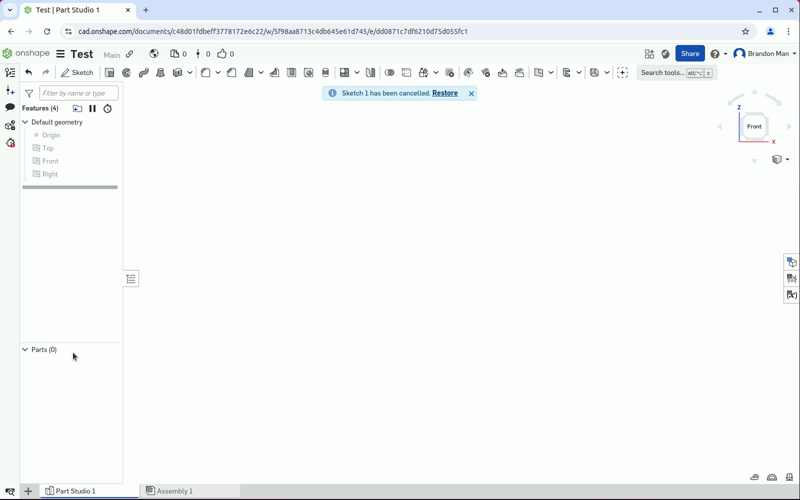
key(shift+y)
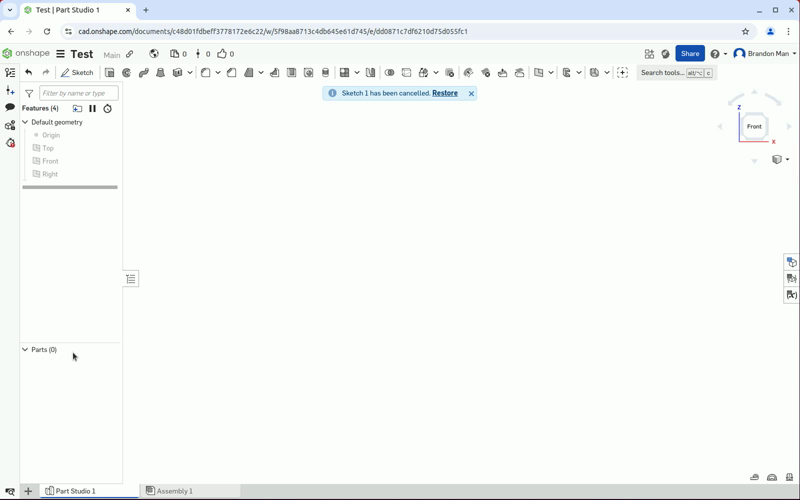
key(shift+s)
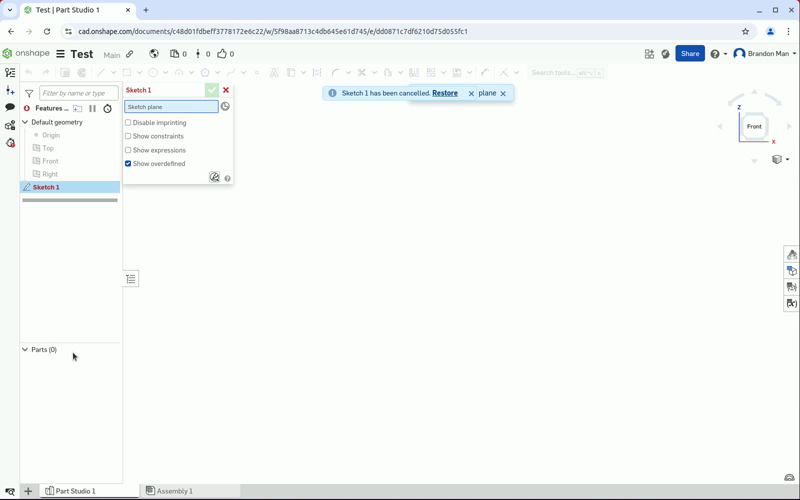
mouse_move(73, 163)
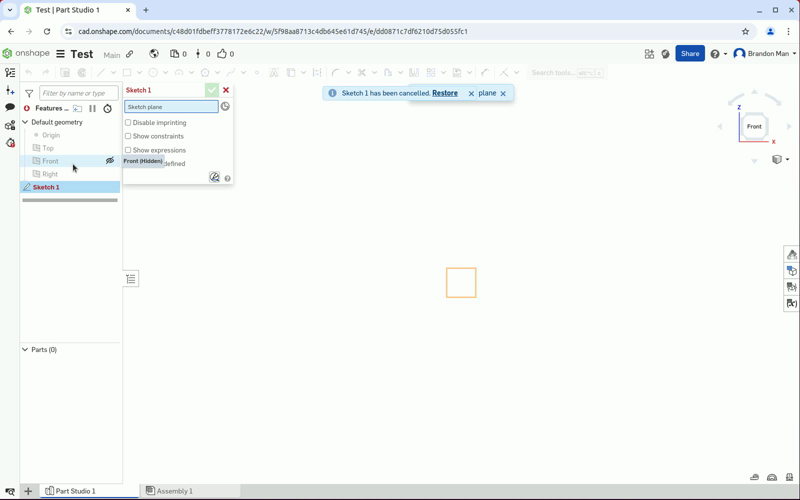
click(73, 163)
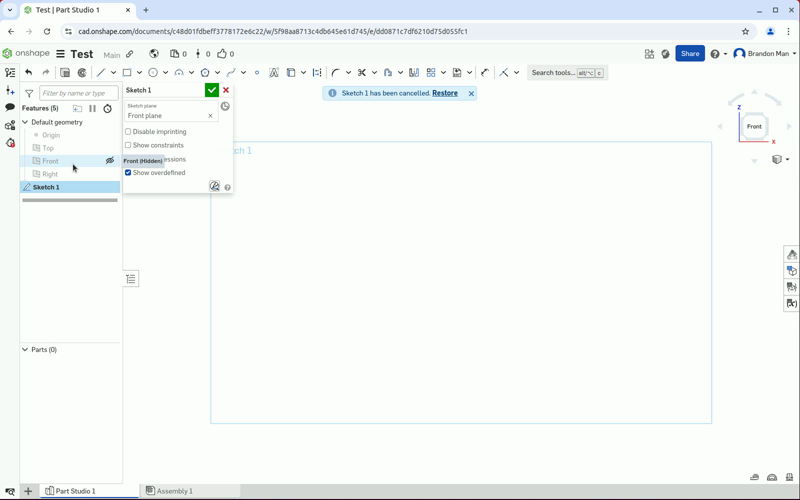
mouse_move(73, 352)
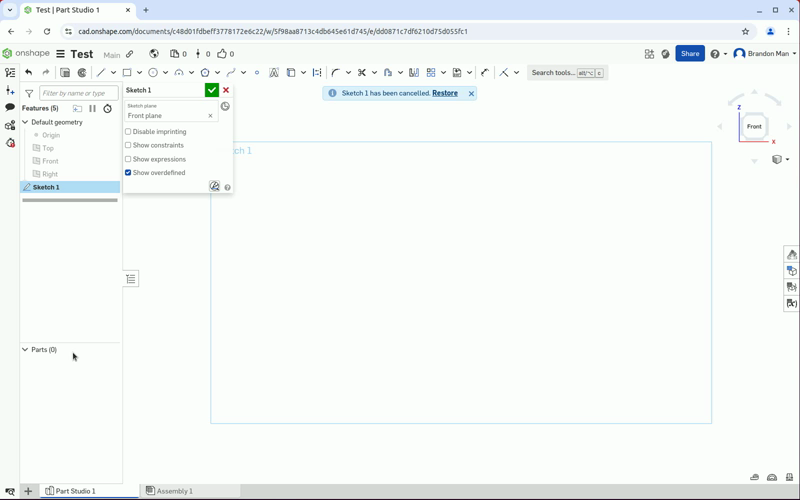
key(y)
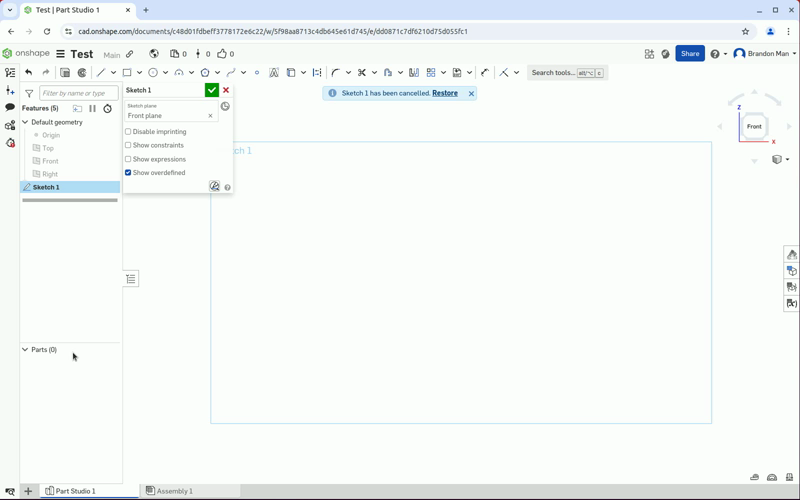
key(l)
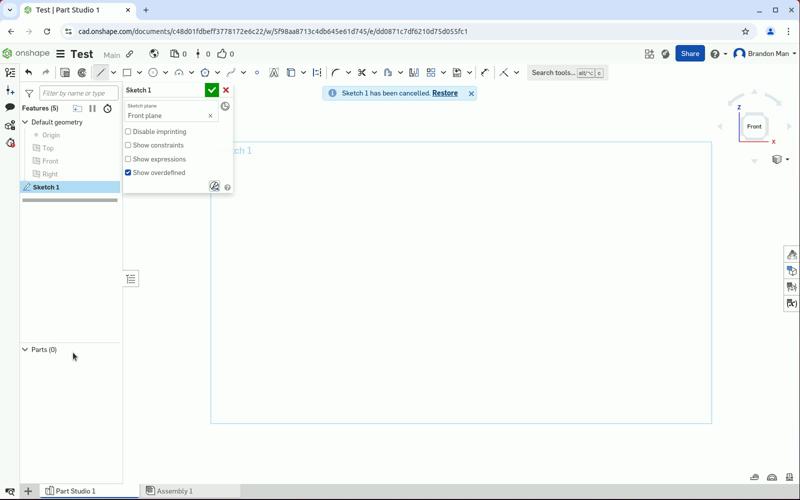
key_down(shift)
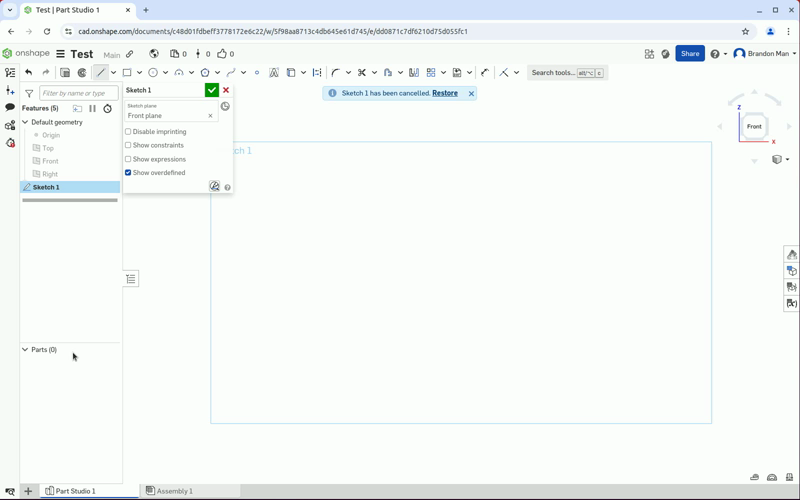
mouse_move(348, 376)
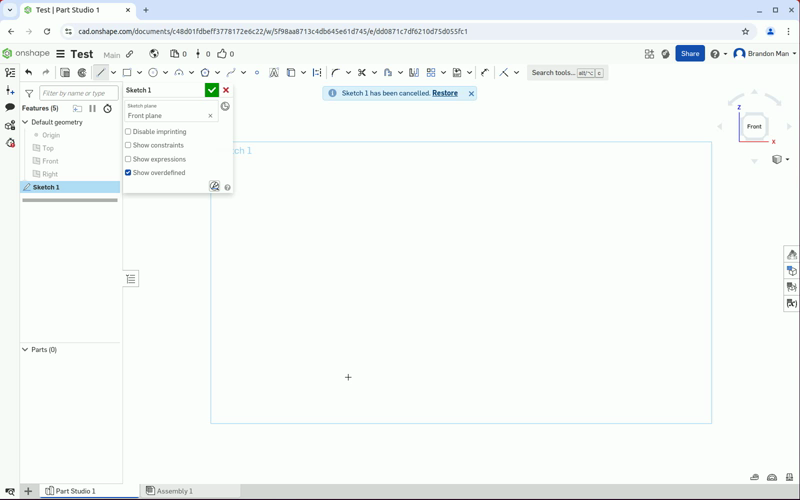
click(348, 376)
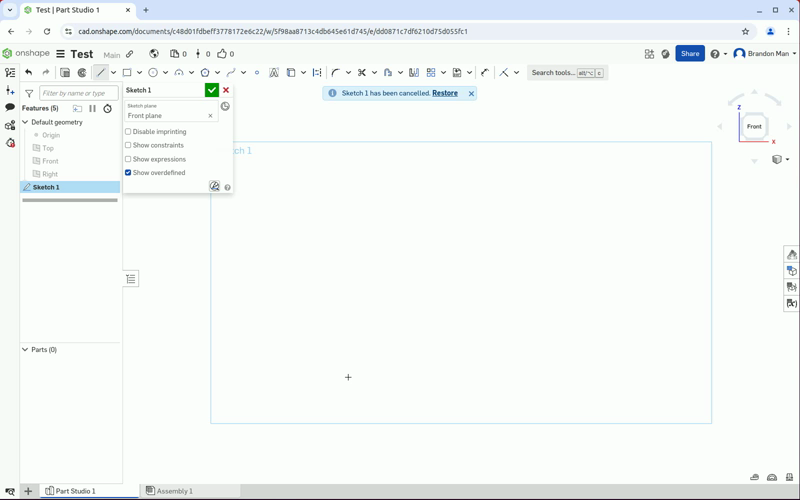
key_up(shift)
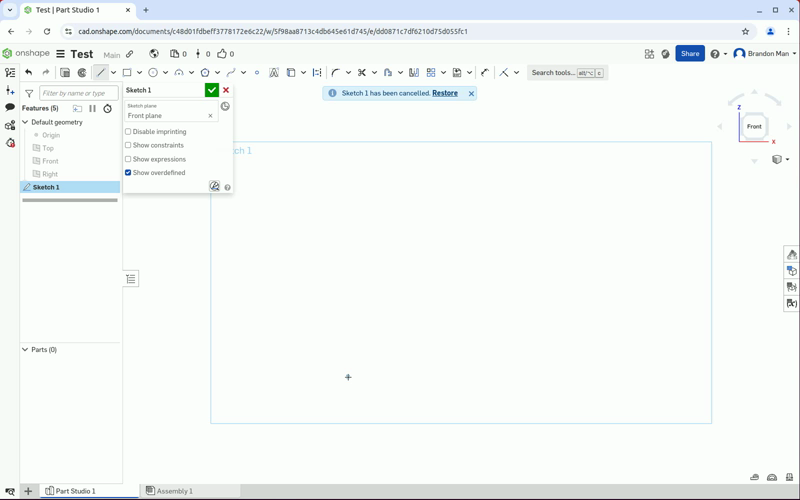
key_down(shift)
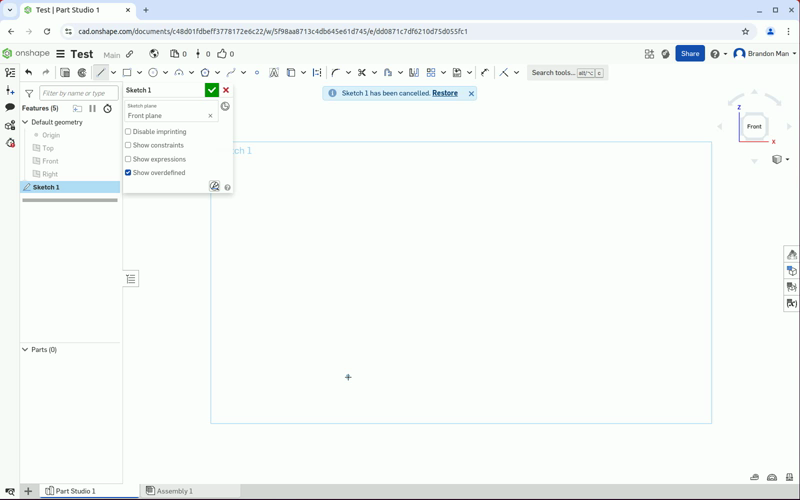
mouse_move(572, 376)
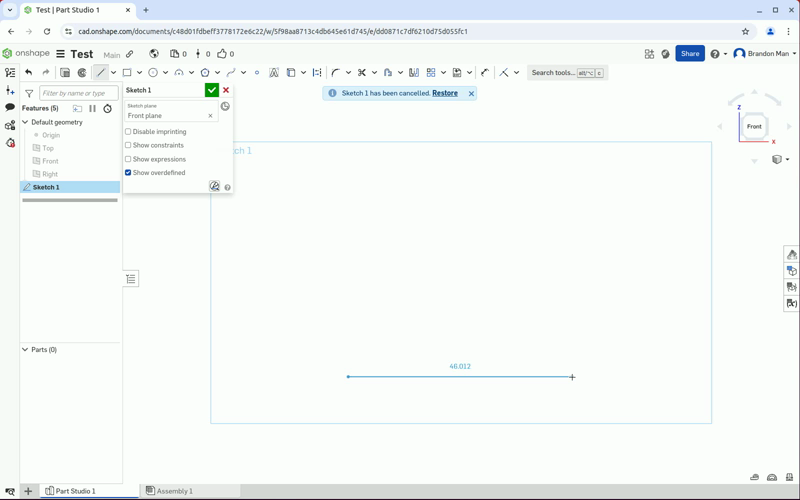
click(572, 376)
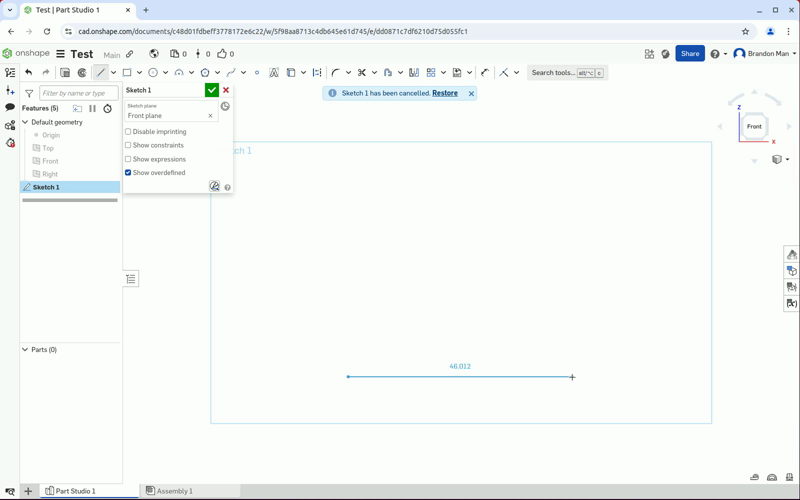
key_up(shift)
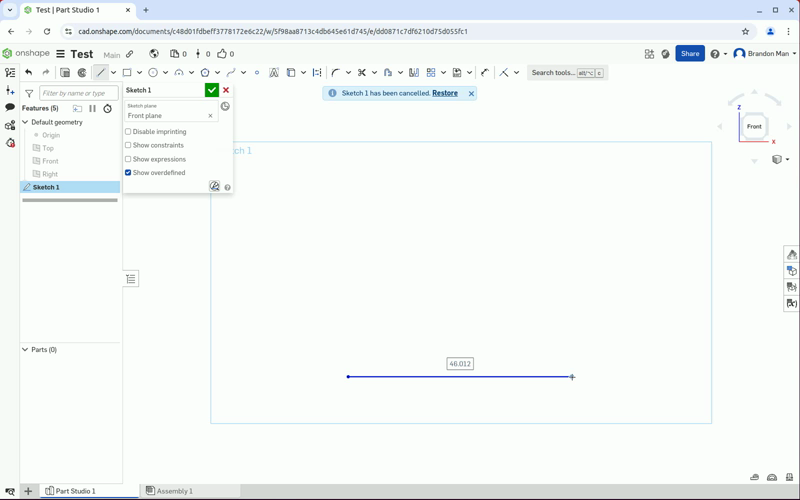
key_down(shift)
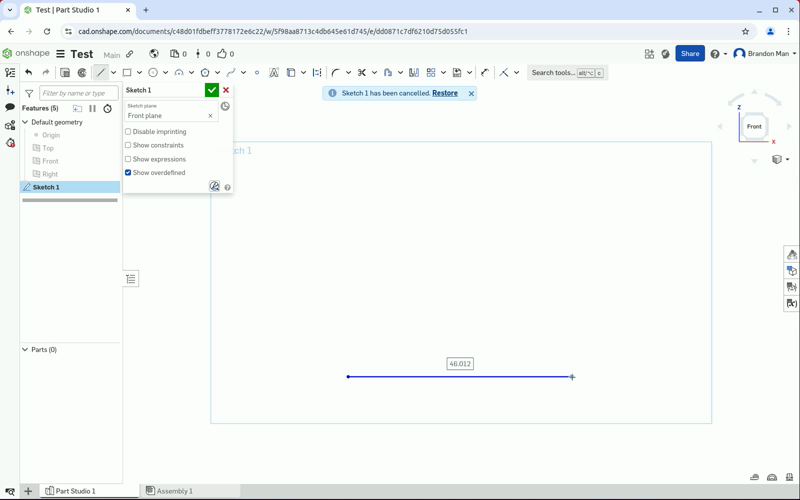
mouse_move(572, 190)
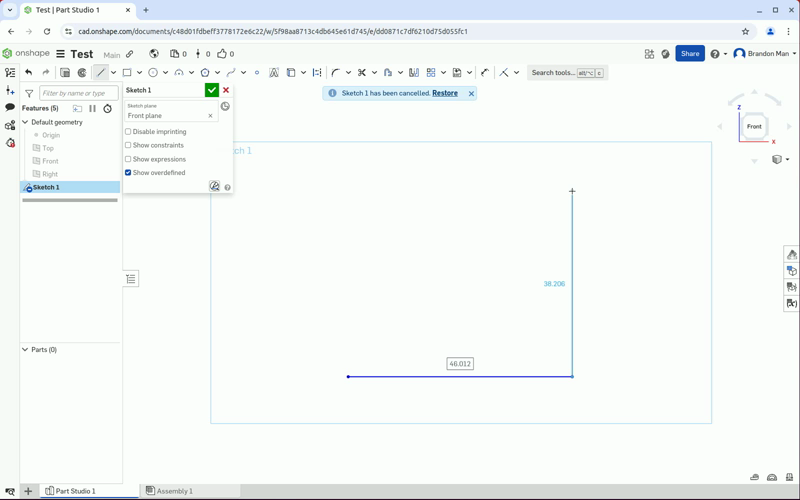
click(572, 190)
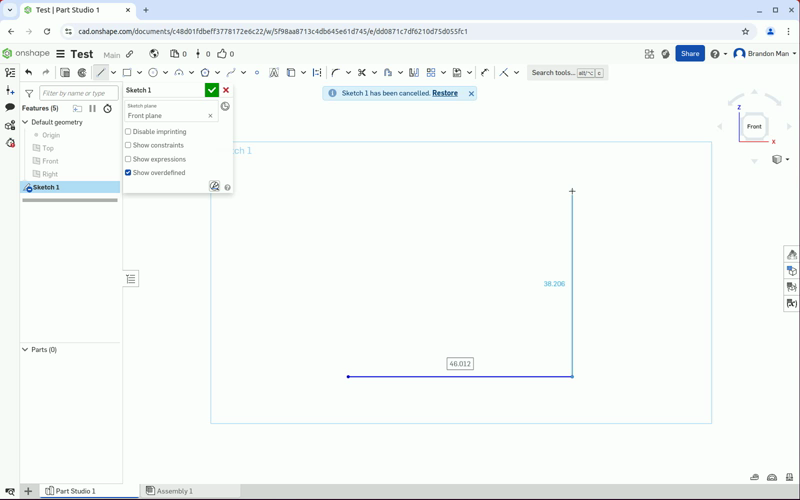
key_up(shift)
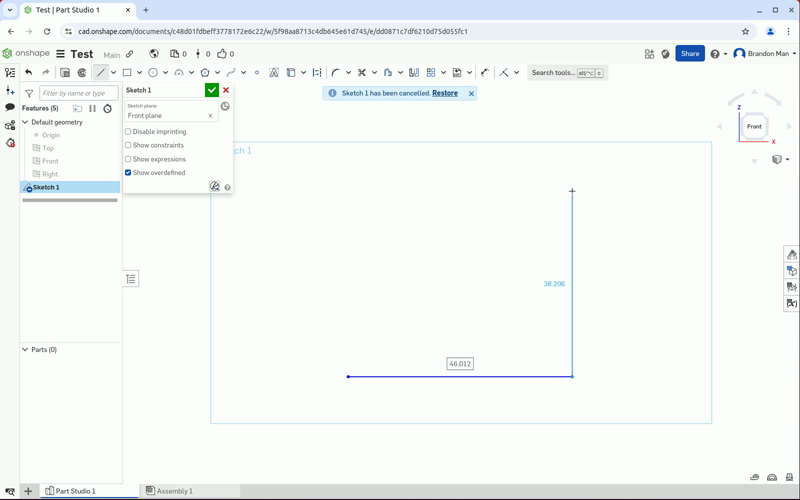
key_down(shift)
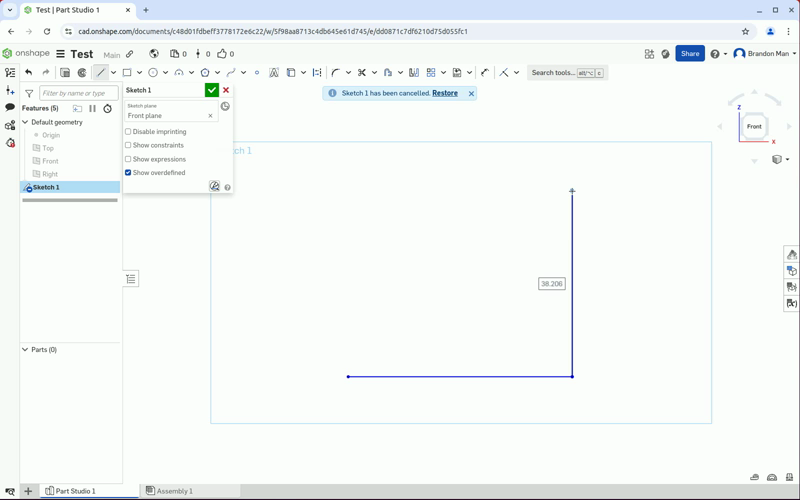
mouse_move(348, 190)
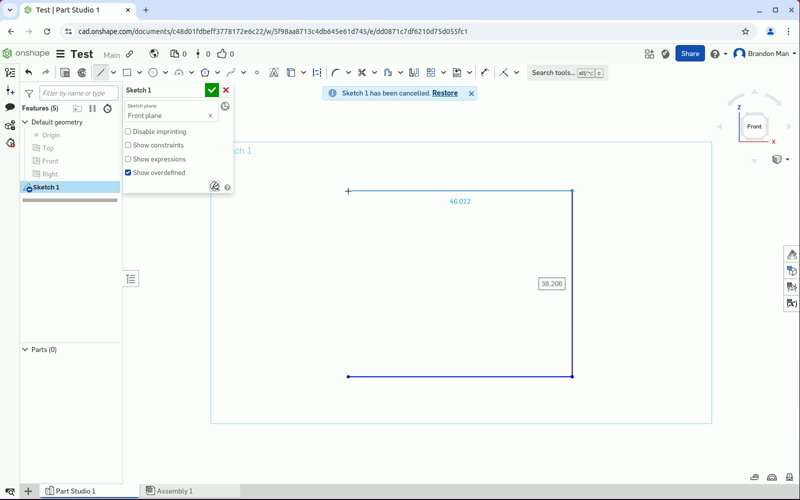
click(348, 190)
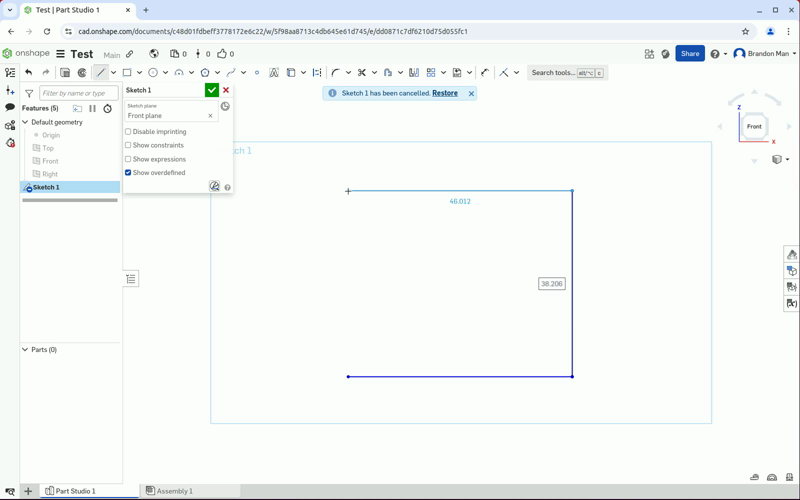
key_up(shift)
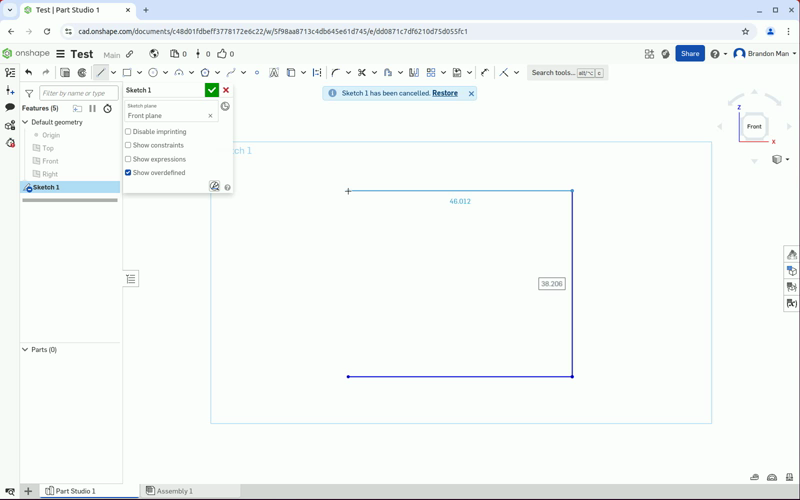
key_down(shift)
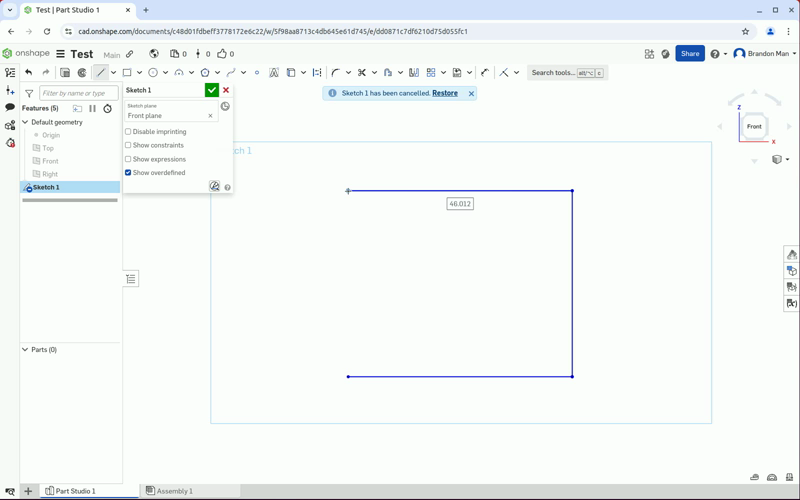
mouse_move(348, 376)
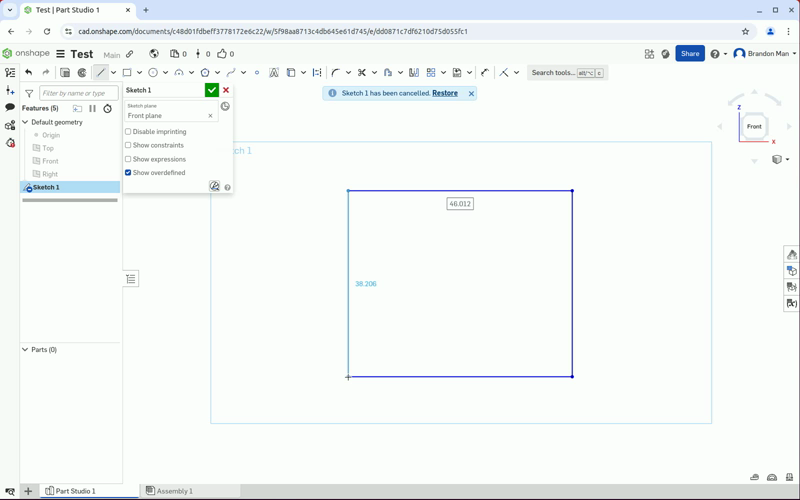
key_up(shift)
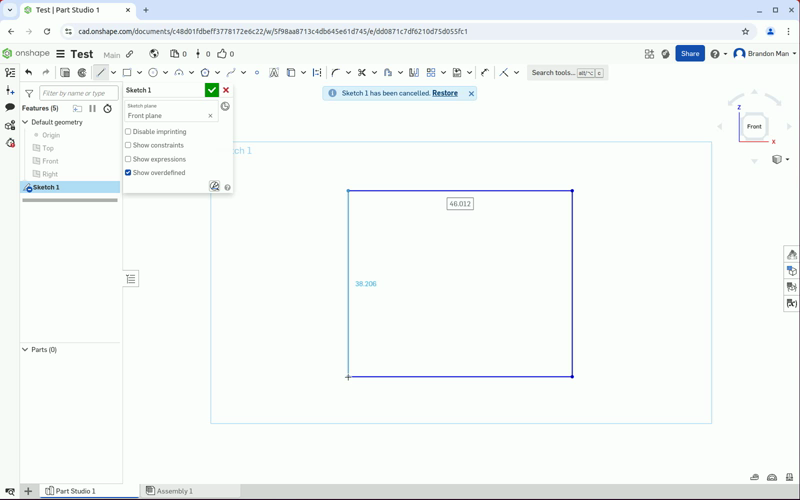
click(348, 376)
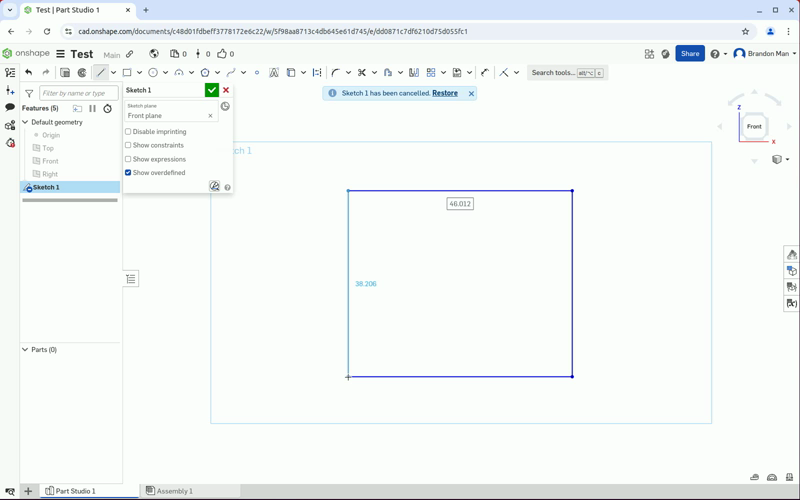
key(esc)
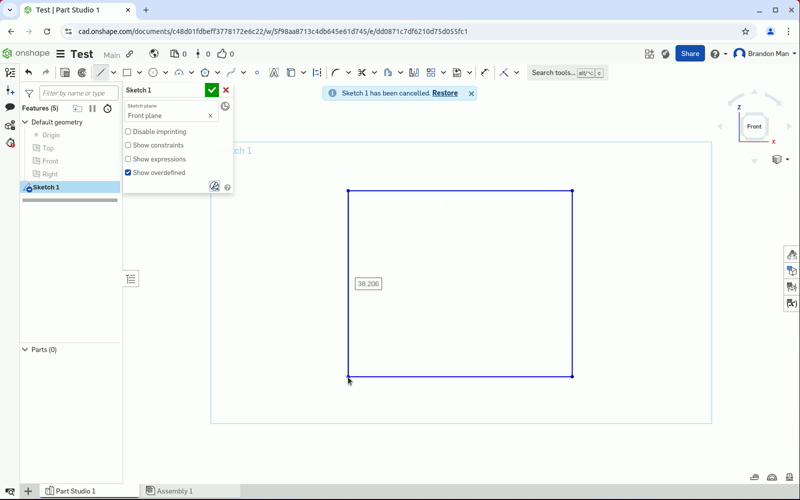
mouse_move(437, 331)
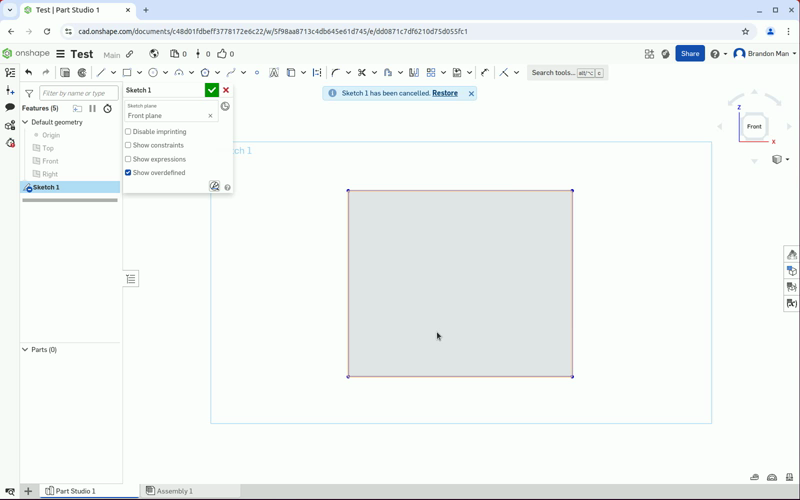
click(437, 331)
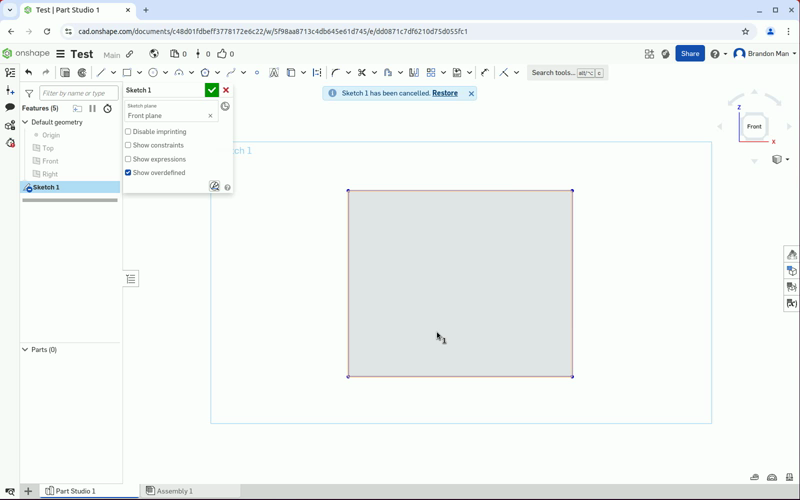
mouse_move(73, 352)
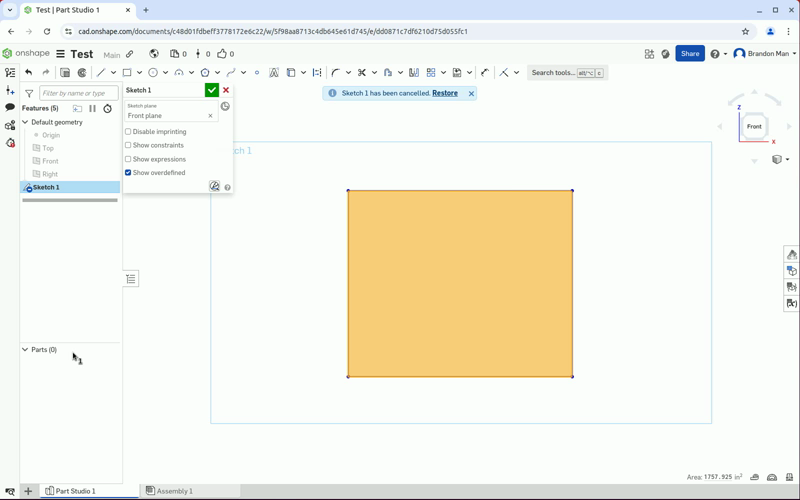
key(shift+y)
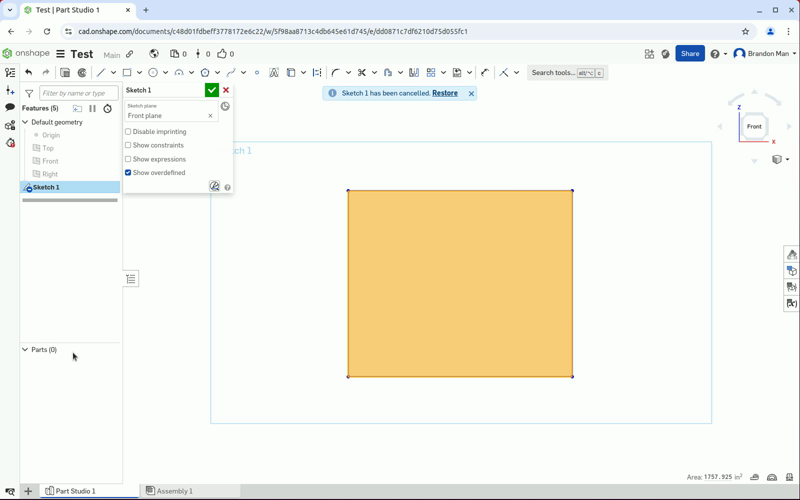
key(shift+e)
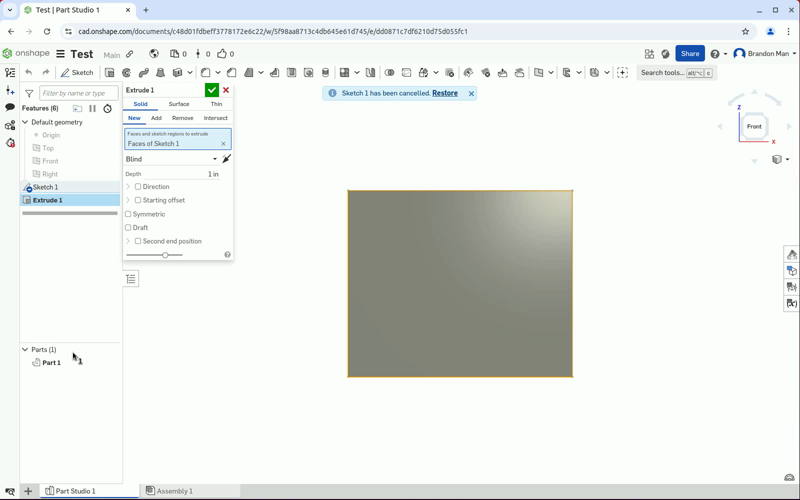
mouse_move(143, 106)
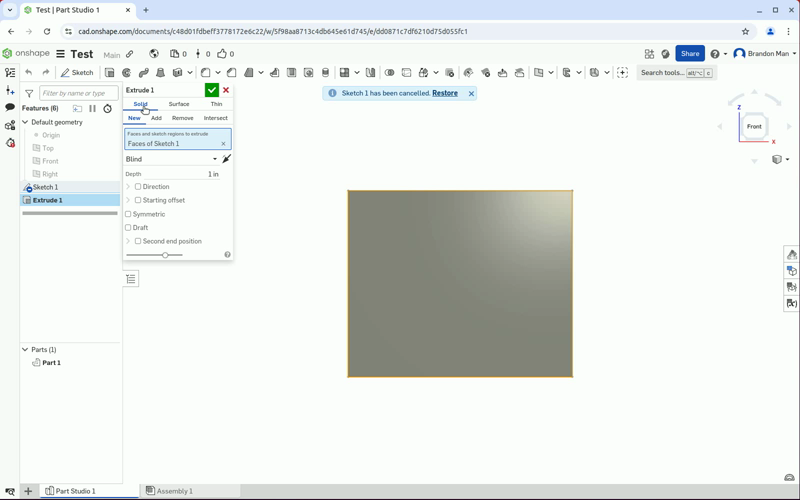
click(143, 106)
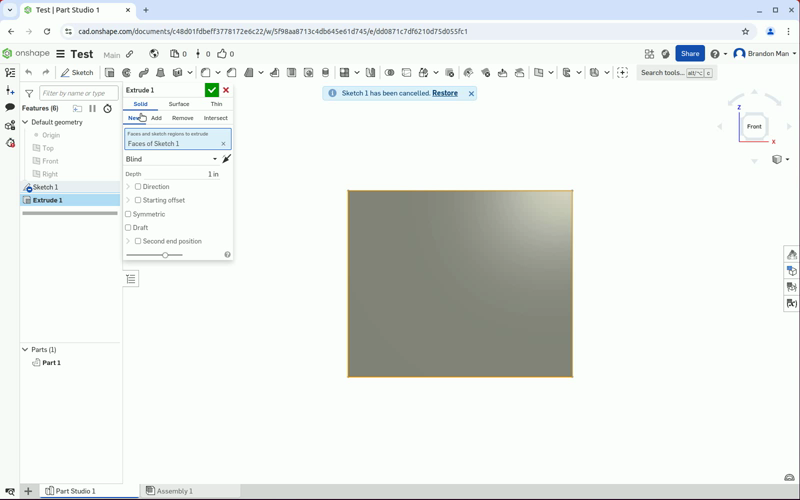
mouse_move(137, 120)
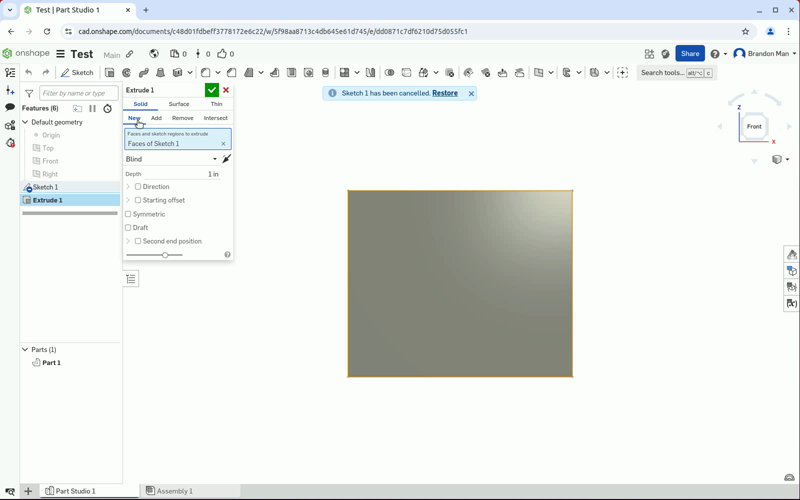
click(137, 120)
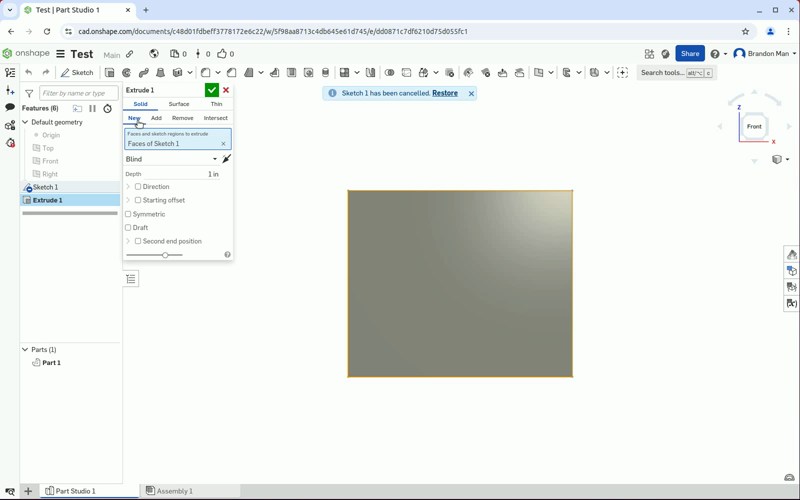
key(tab, 4)
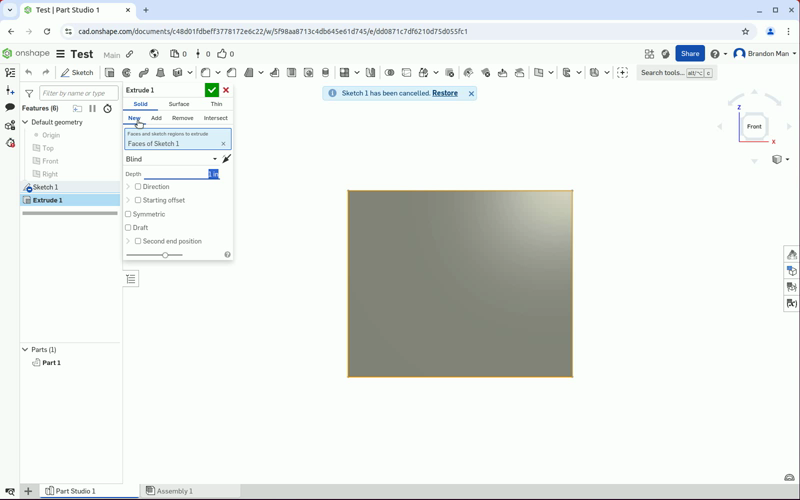
text(9.869)
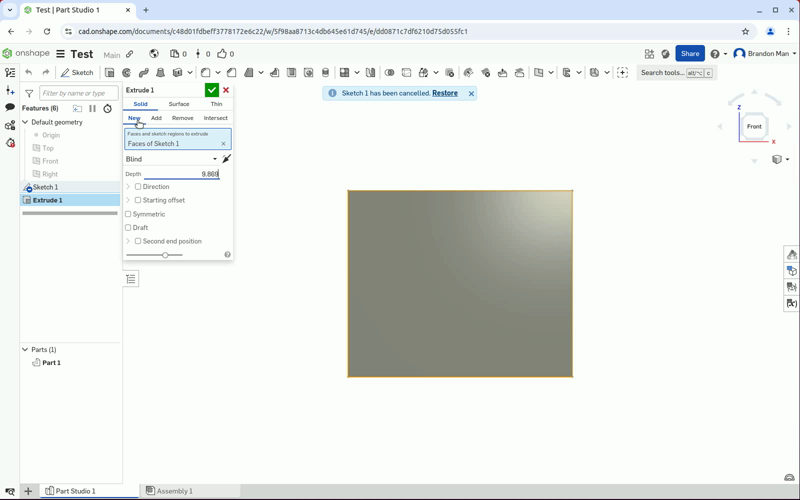
key(enter)
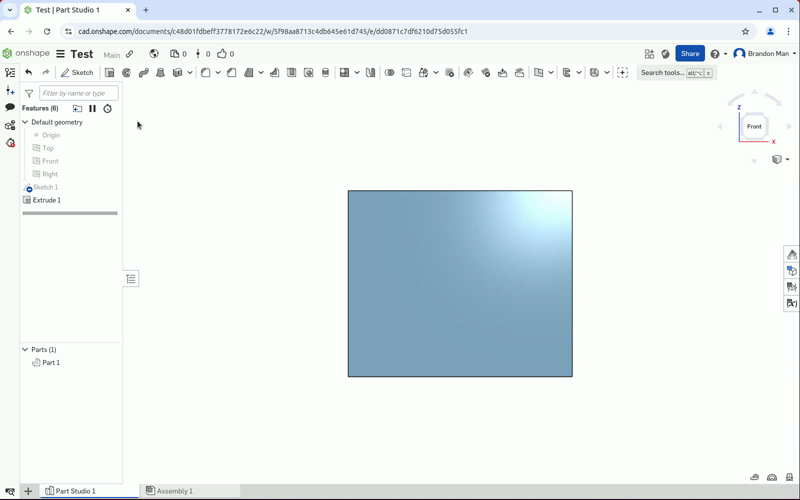
key(shift+h)
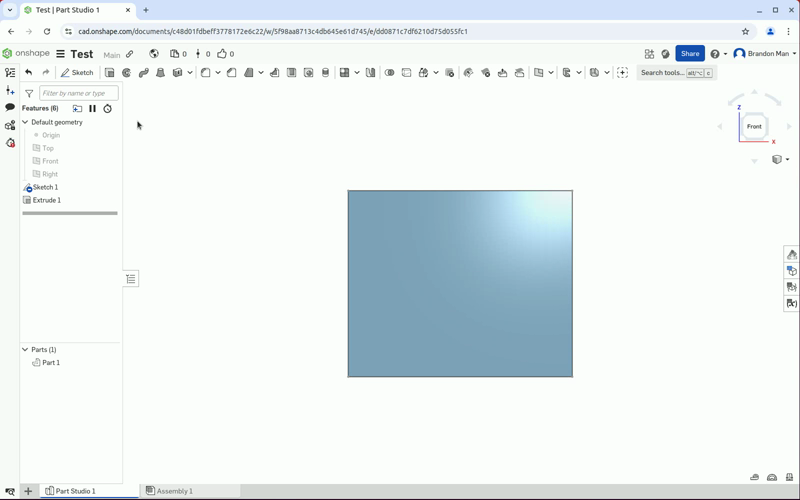
key(shift+h)
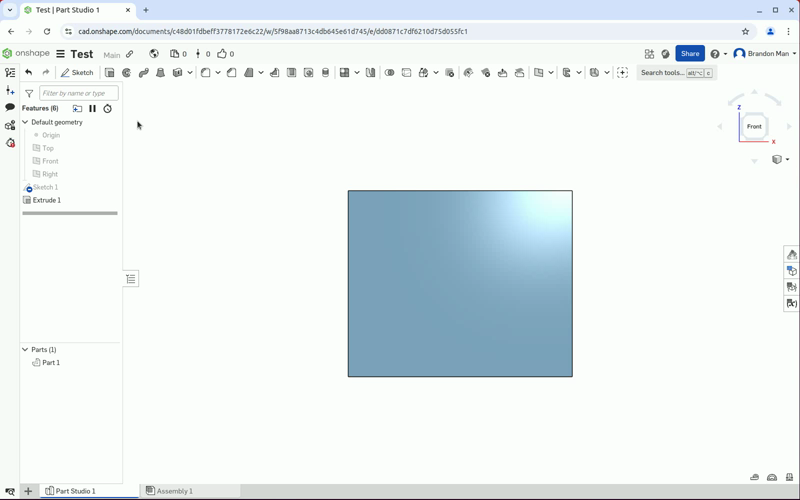
mouse_move(73, 189)
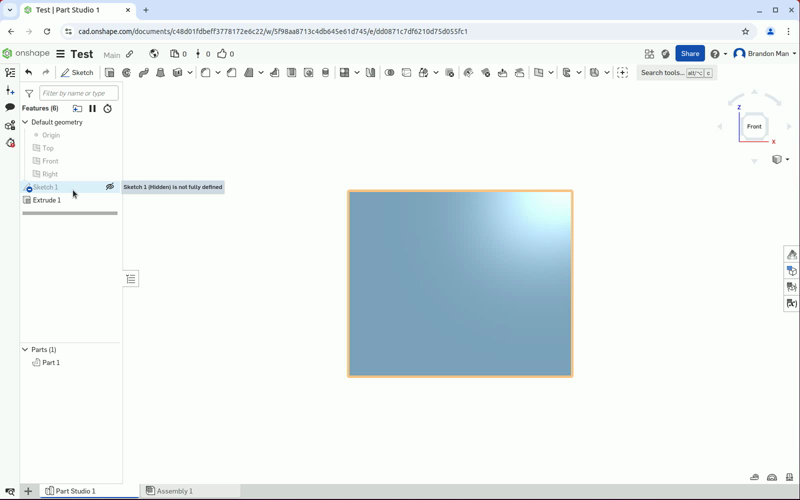
click(73, 189)
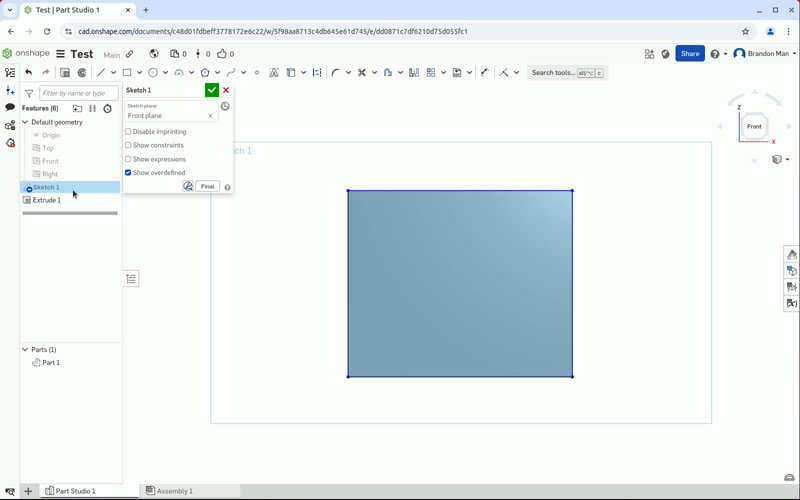
mouse_move(229, 92)
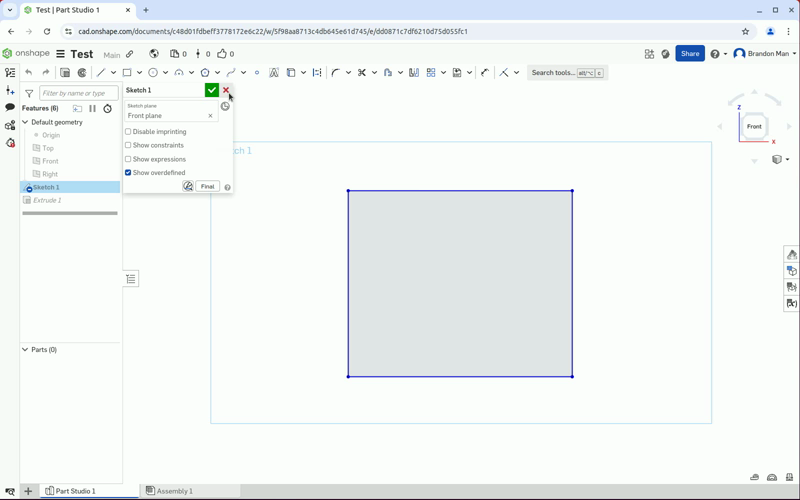
click(229, 92)
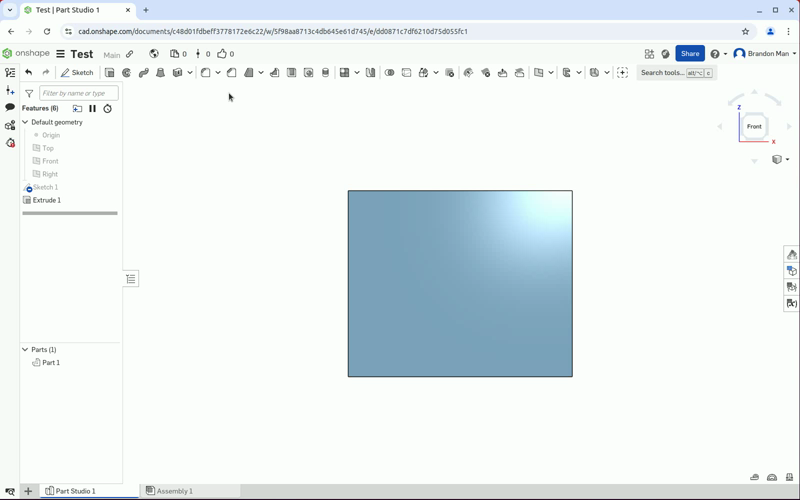
mouse_move(541, 75)
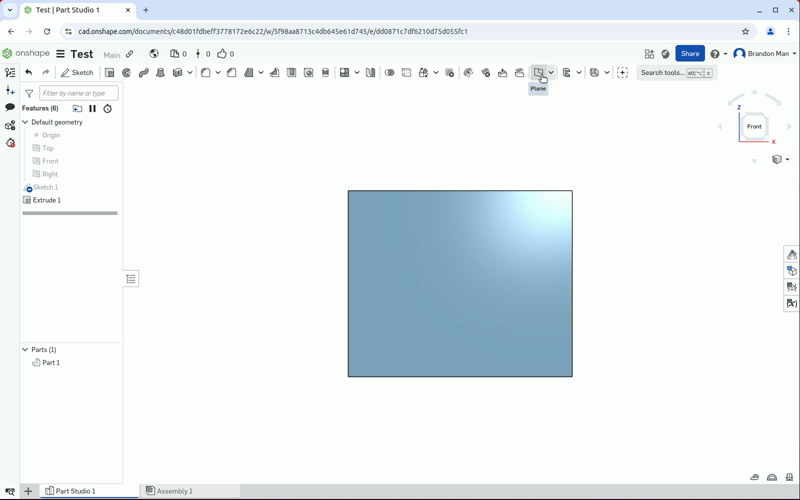
click(541, 75)
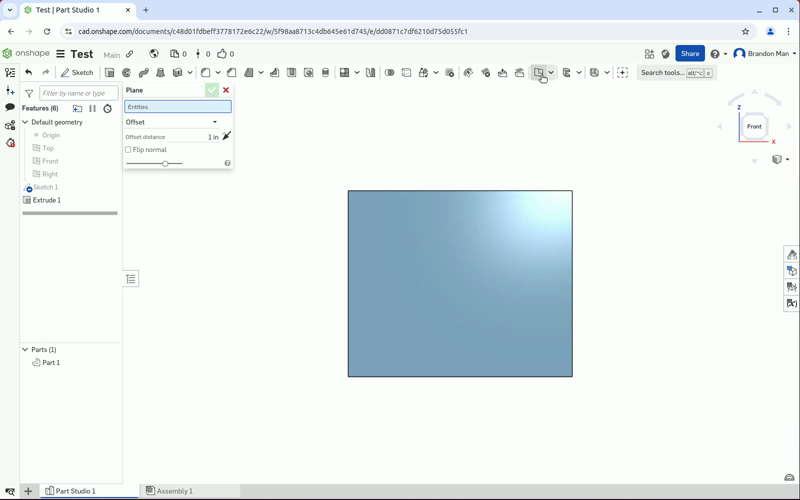
mouse_move(73, 163)
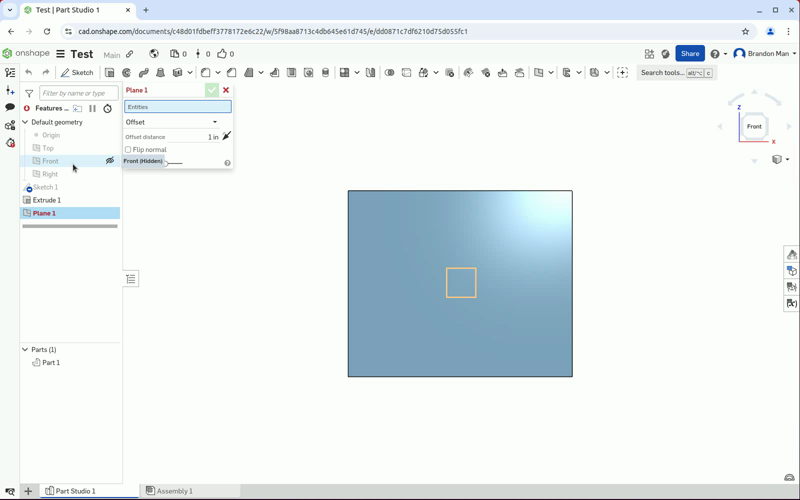
click(73, 163)
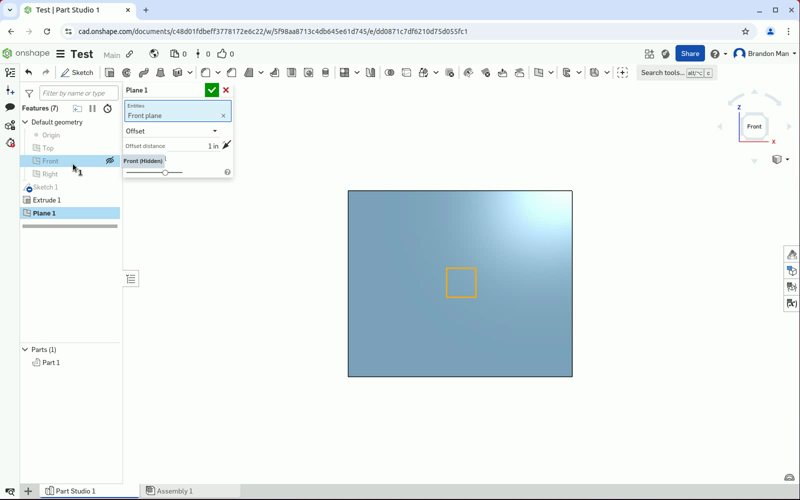
key(tab, 2)
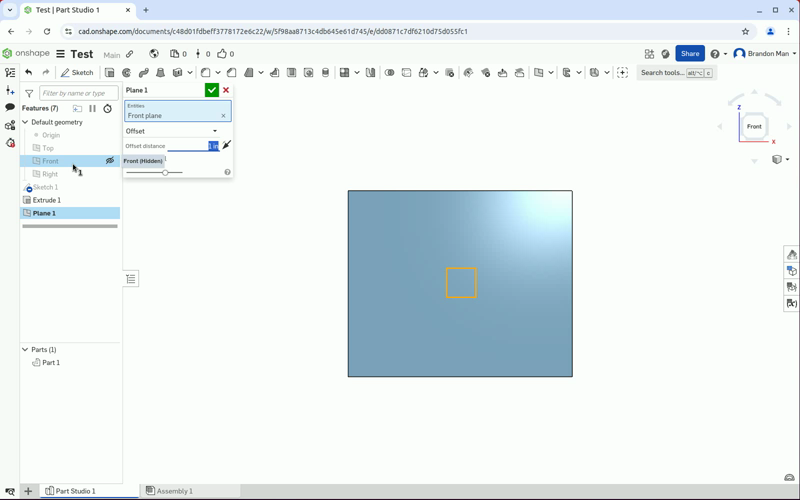
text(9.86)
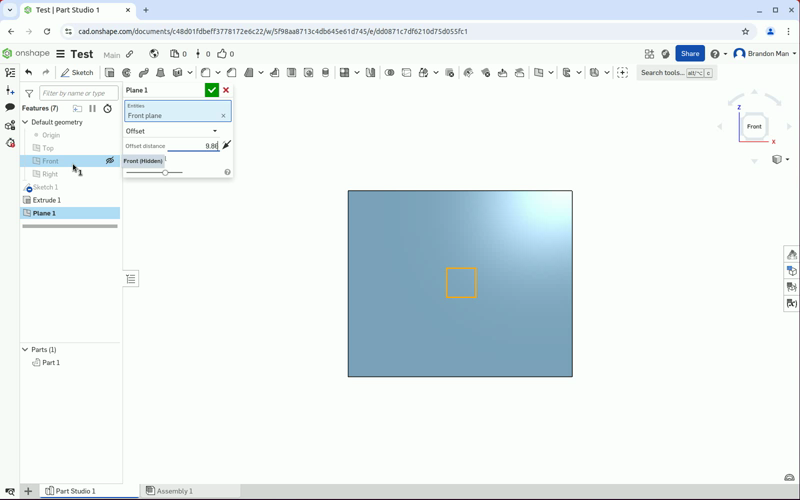
key(enter, 2)
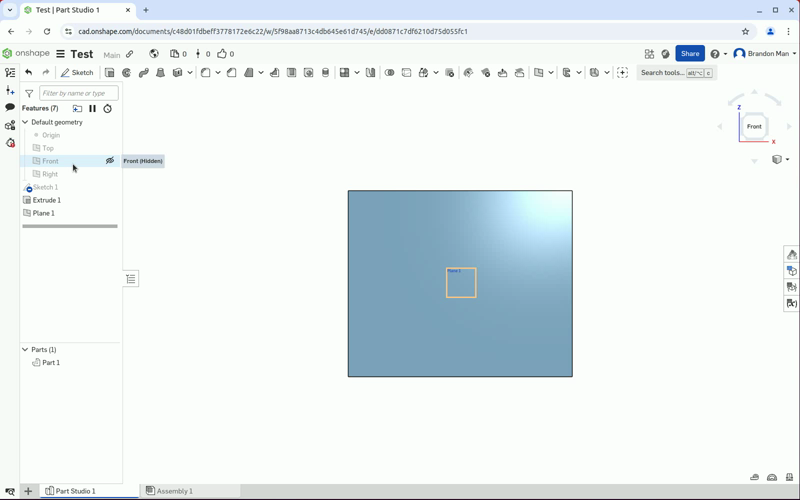
key(shift+s)
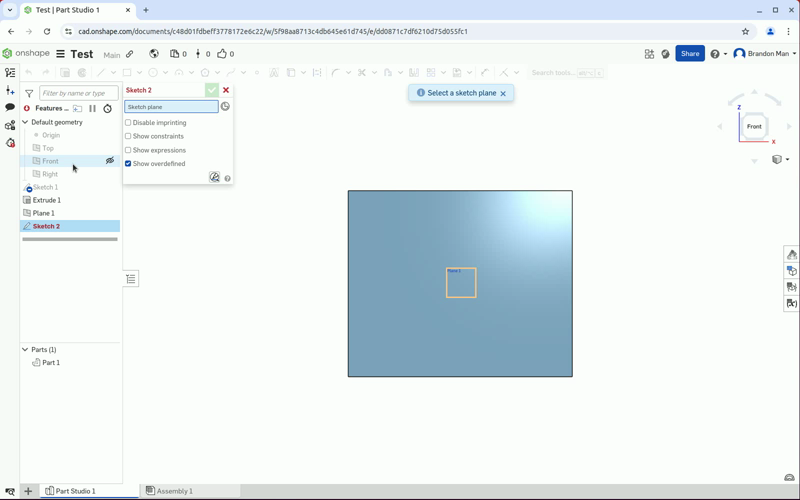
mouse_move(73, 215)
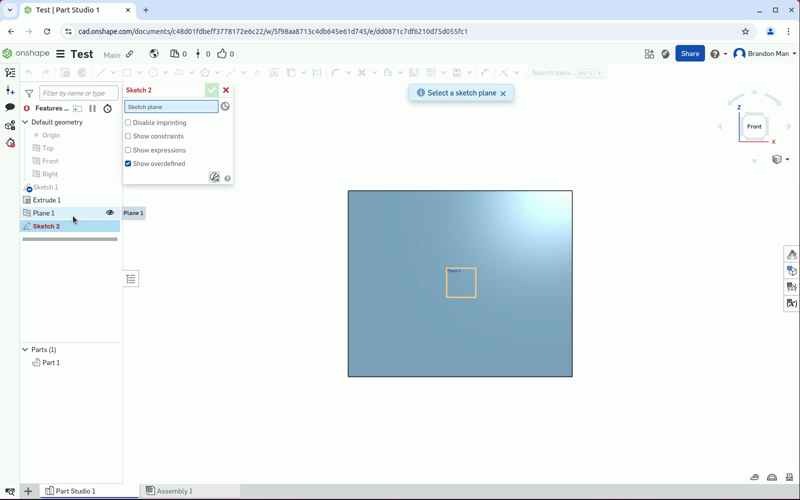
click(73, 215)
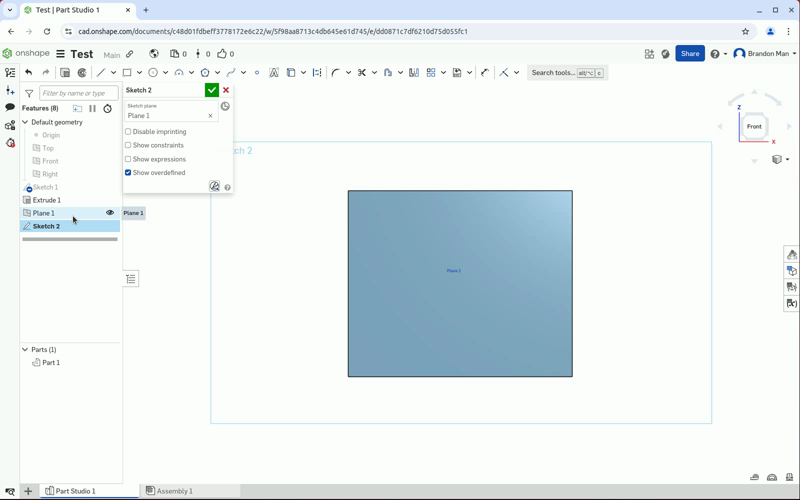
mouse_move(73, 352)
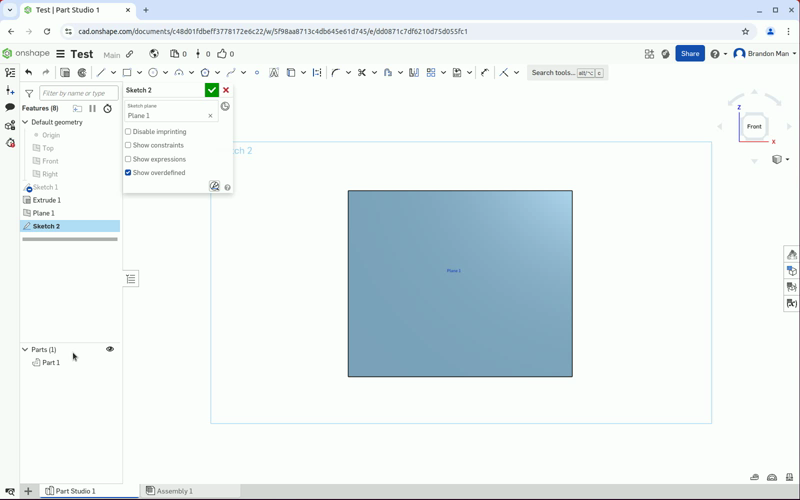
key(y)
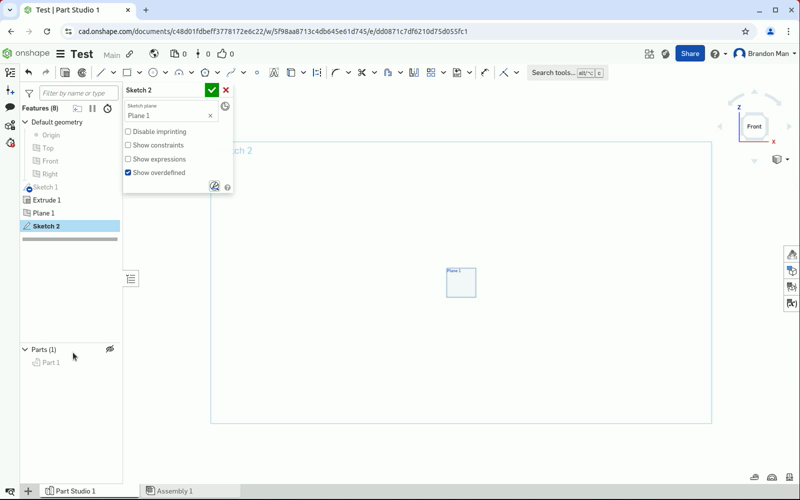
key(c)
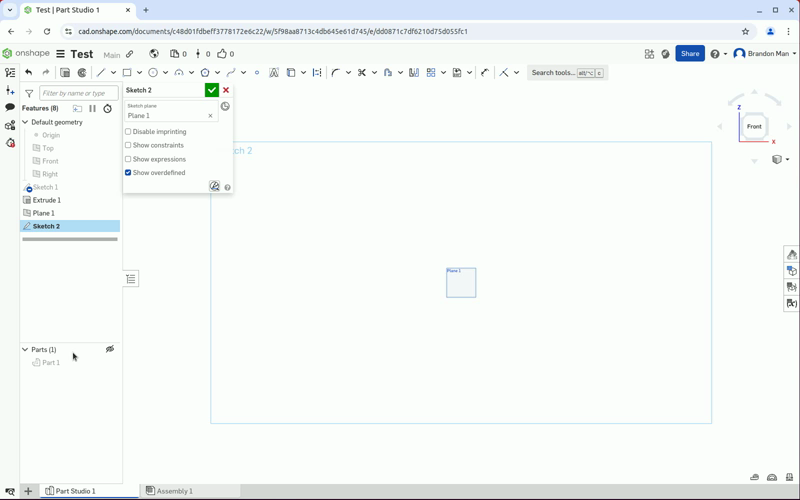
key_down(shift)
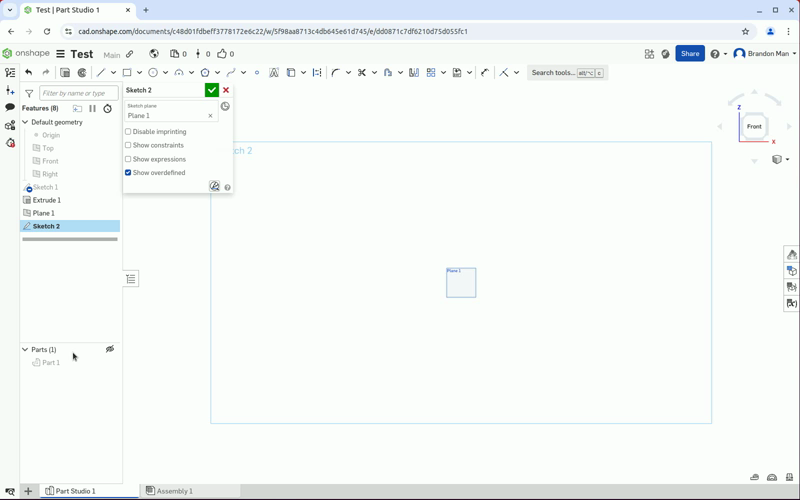
mouse_move(414, 282)
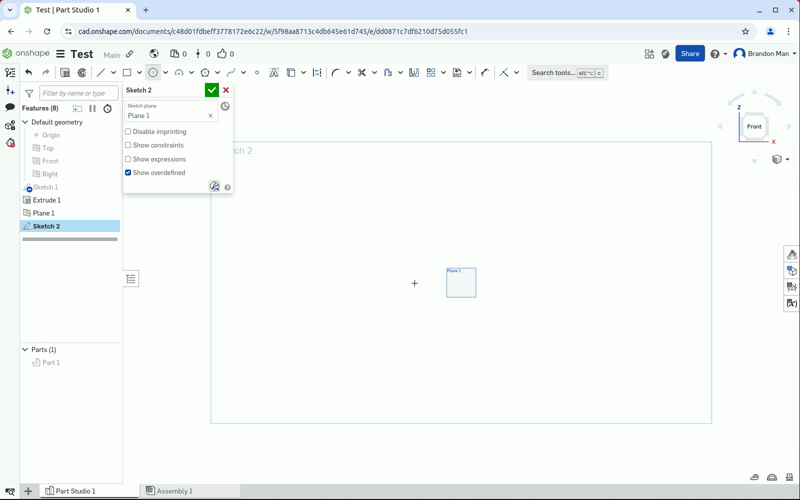
click(414, 282)
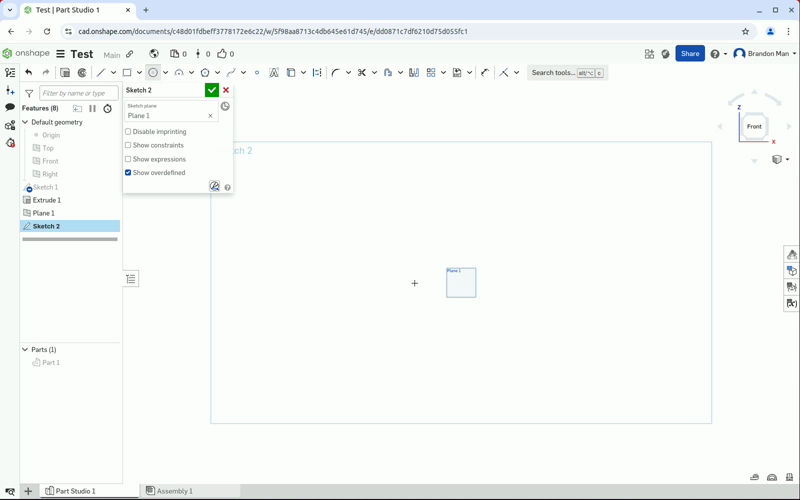
key_up(shift)
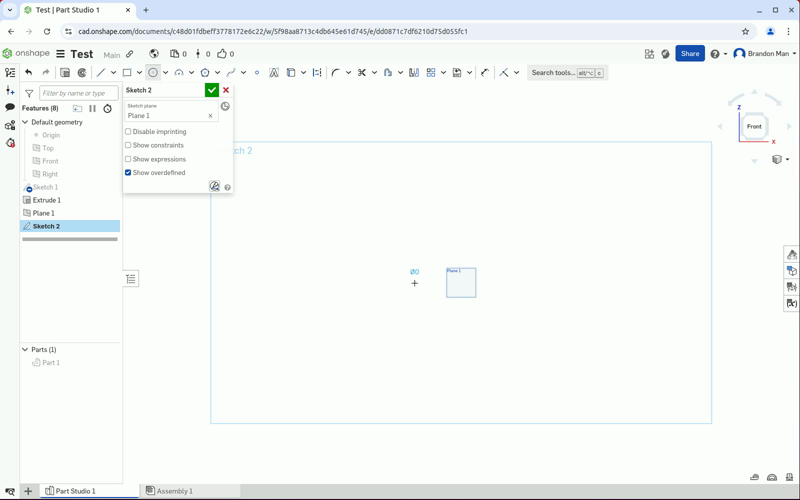
mouse_move(424, 282)
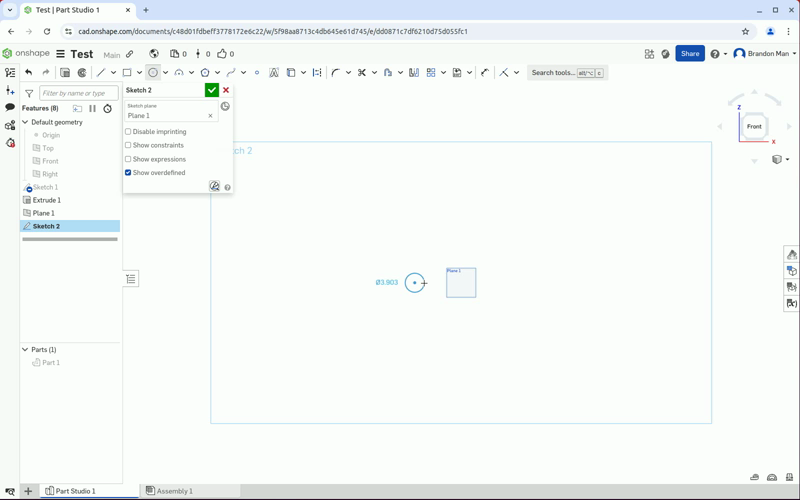
click(424, 282)
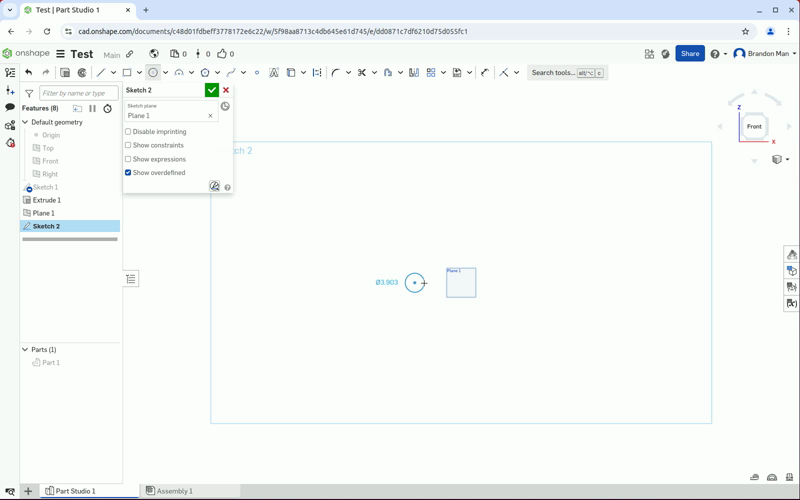
key(esc)
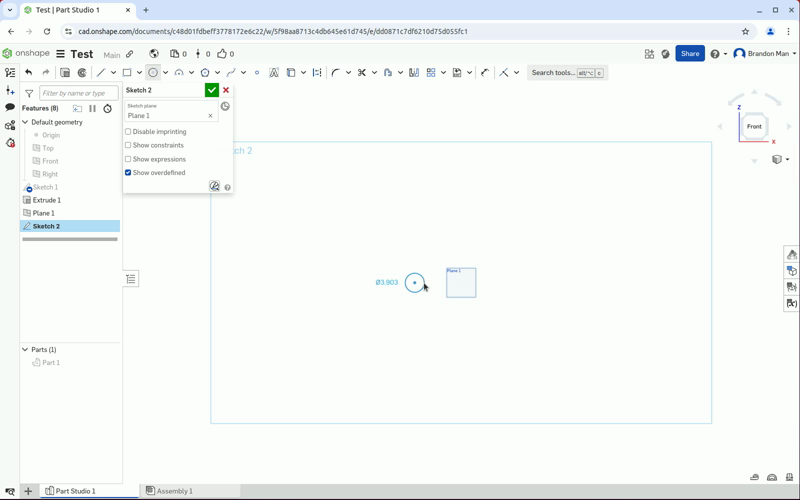
mouse_move(410, 289)
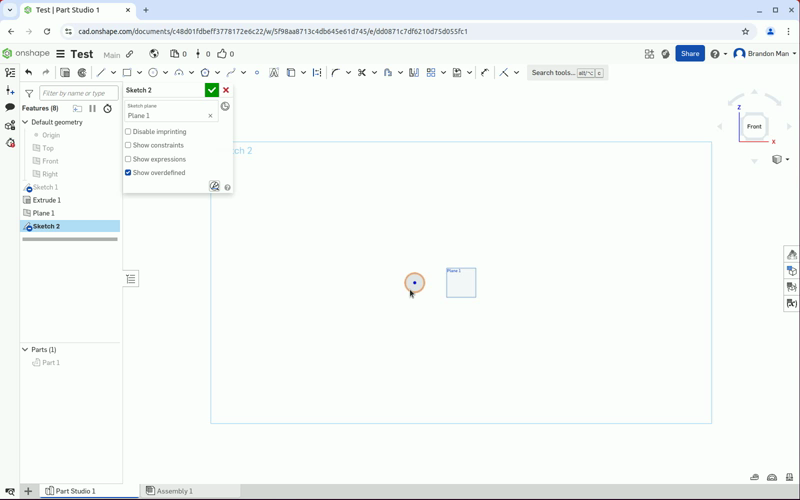
scroll(6)
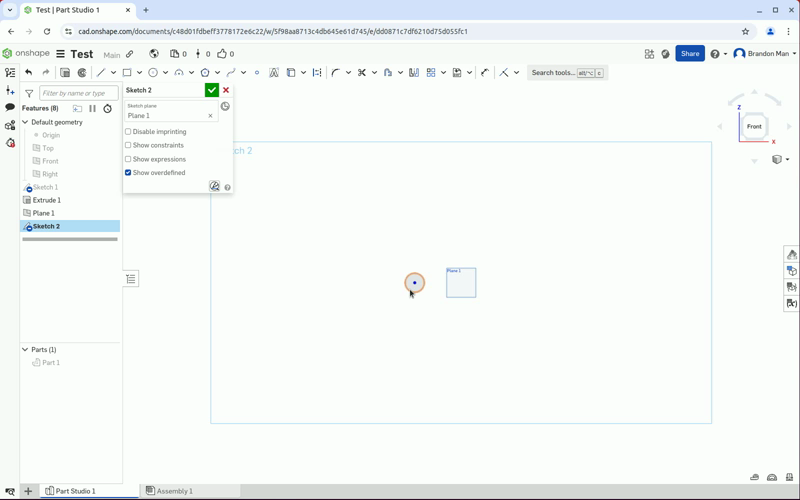
scroll(6)
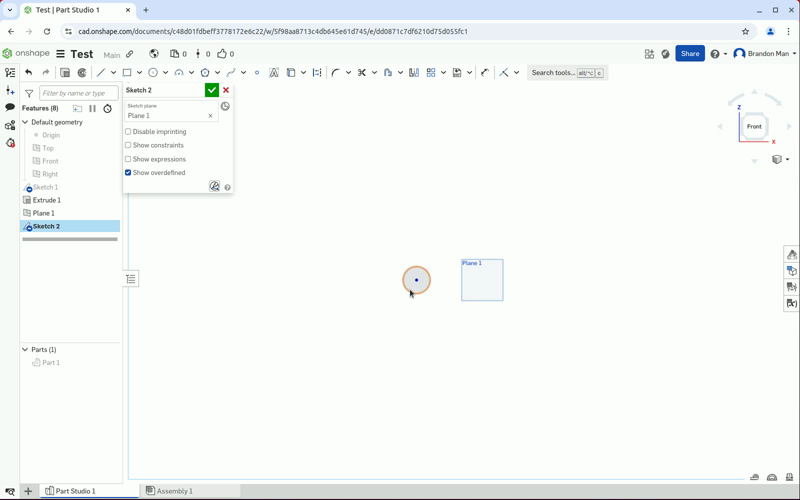
scroll(6)
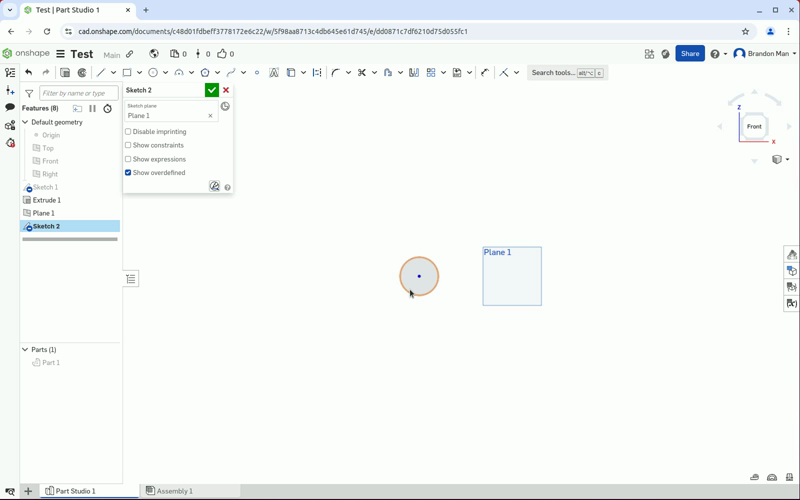
scroll(6)
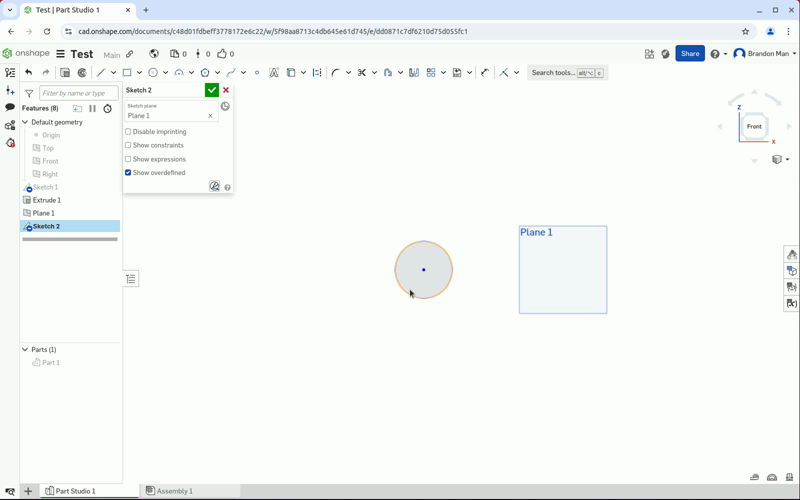
scroll(6)
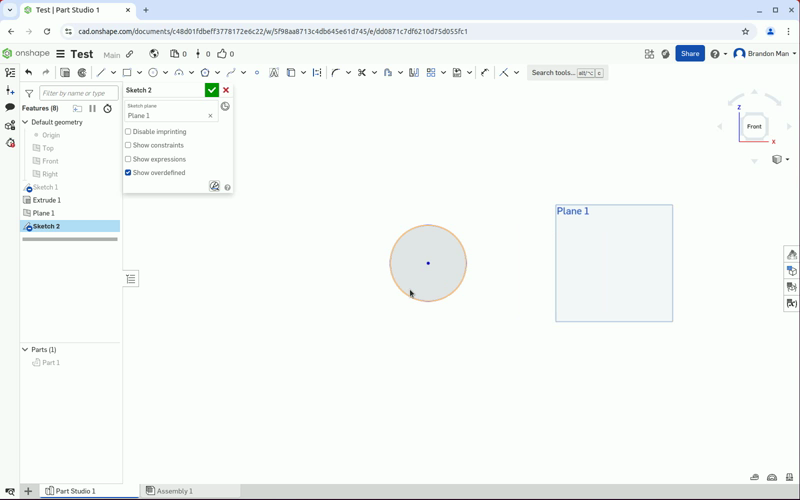
scroll(6)
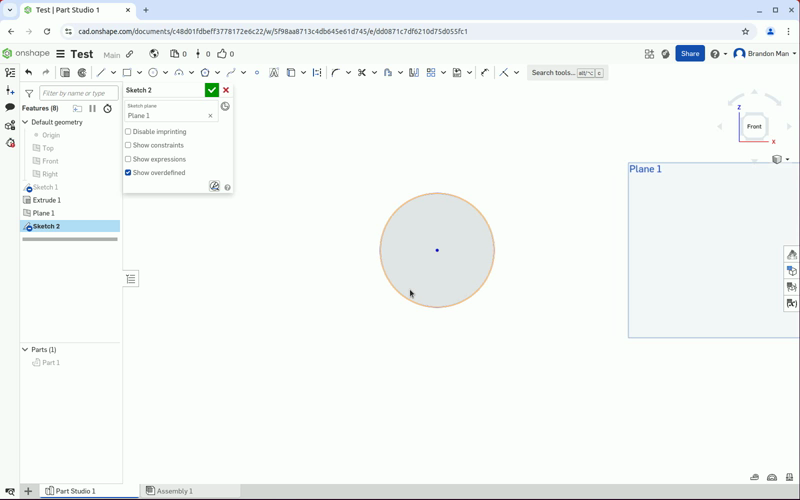
scroll(6)
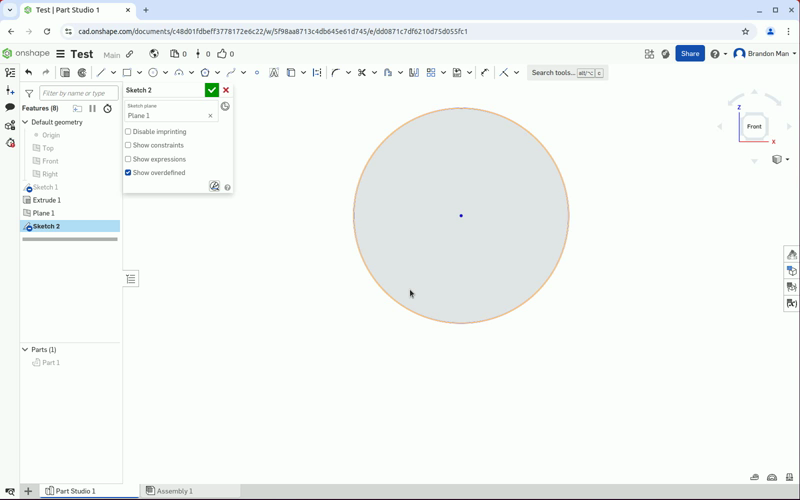
click(410, 289)
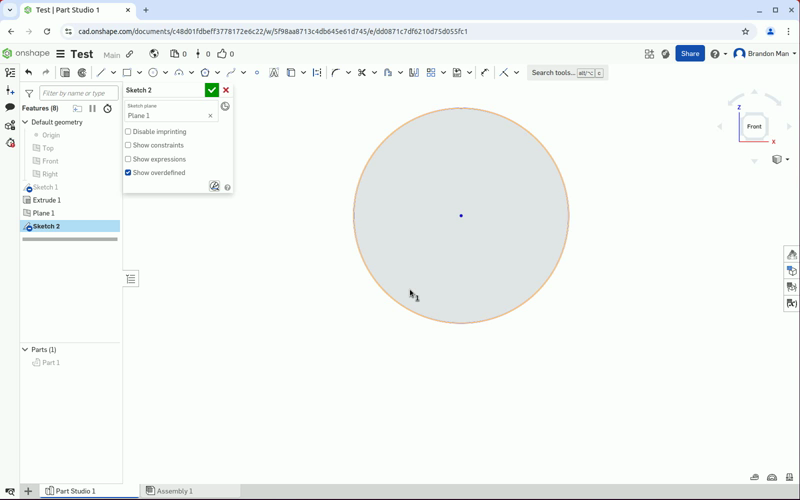
scroll(-6)
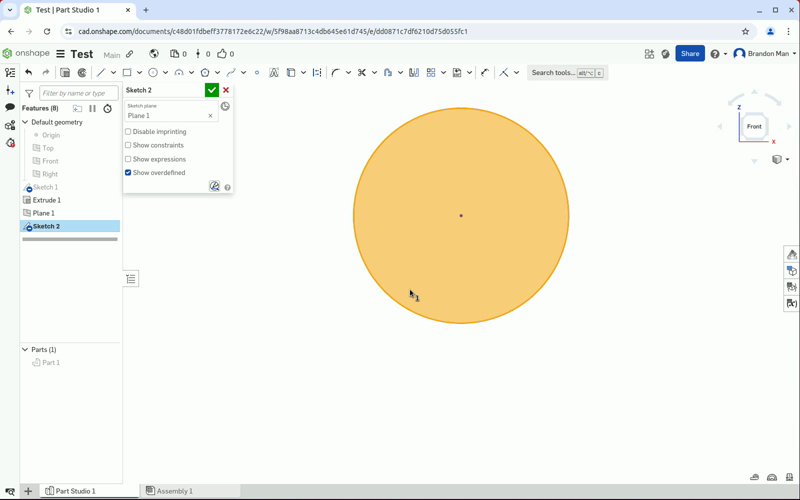
scroll(-6)
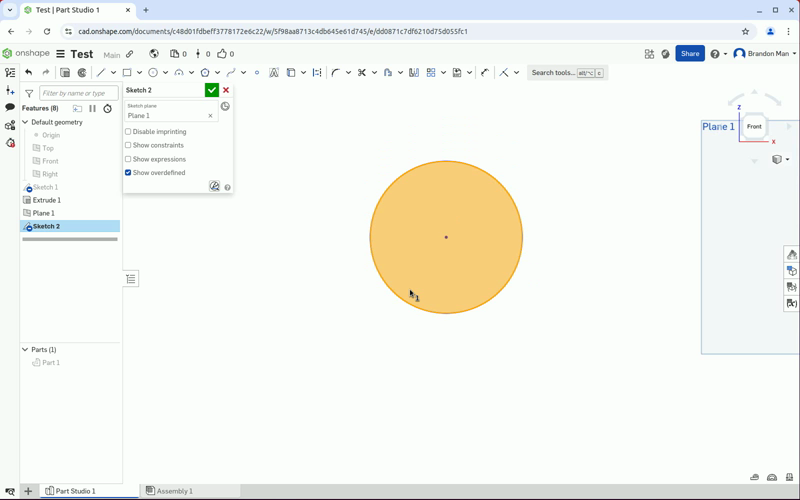
scroll(-6)
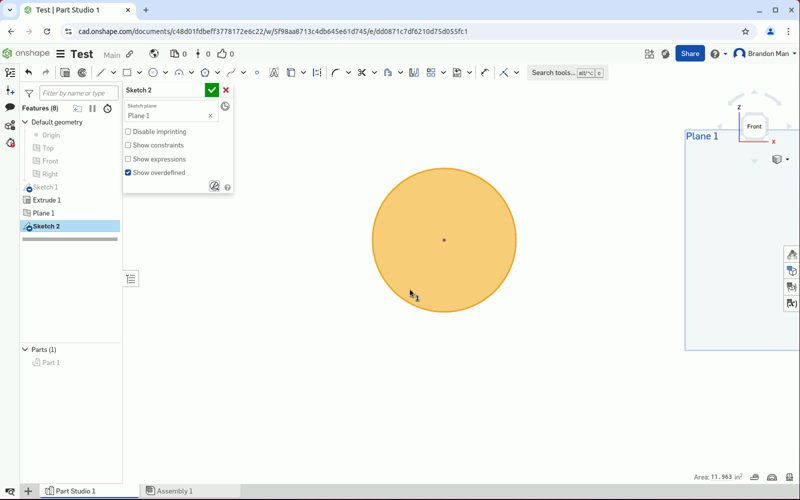
scroll(-6)
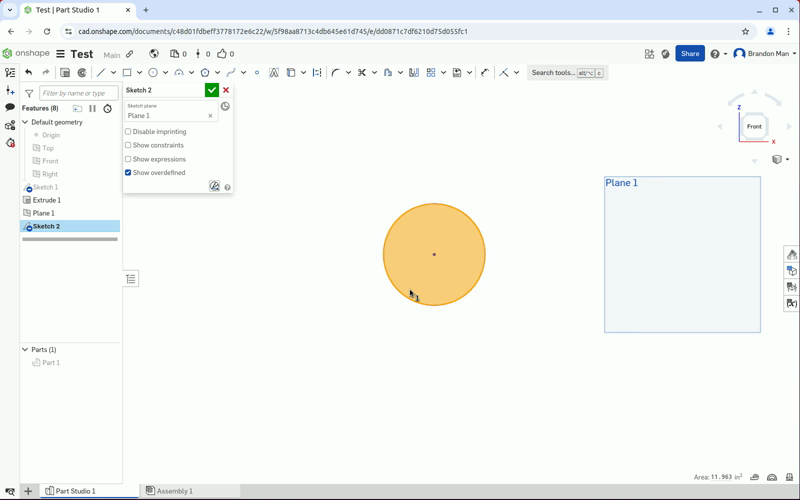
scroll(-6)
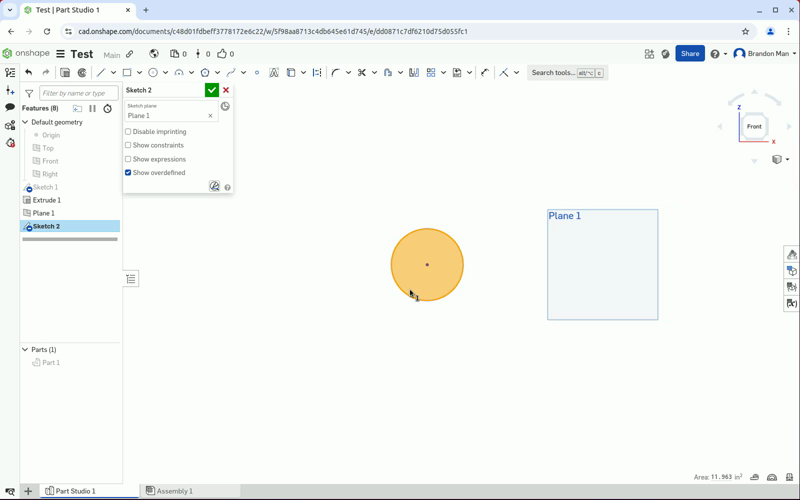
scroll(-6)
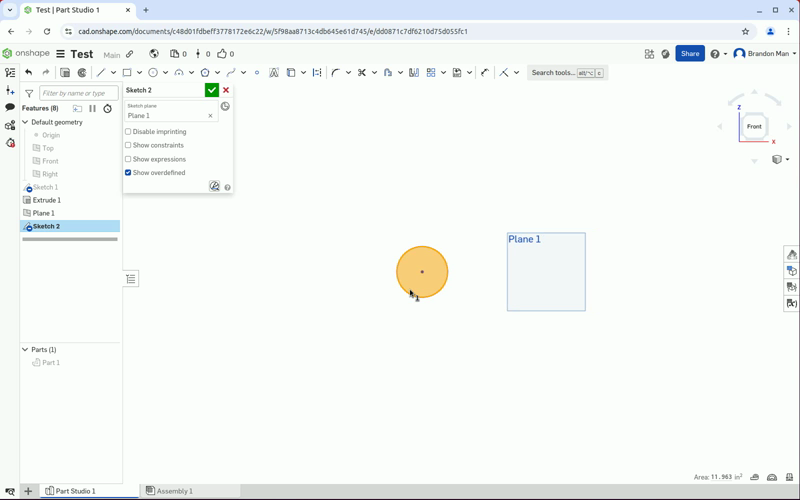
scroll(-6)
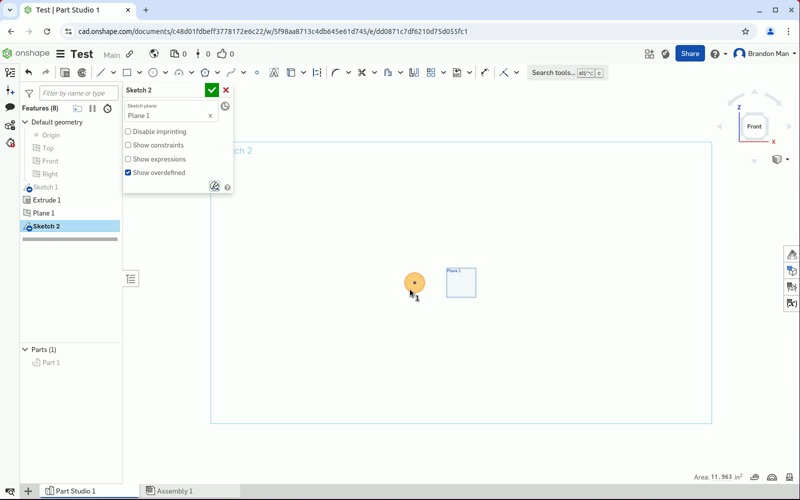
mouse_move(73, 352)
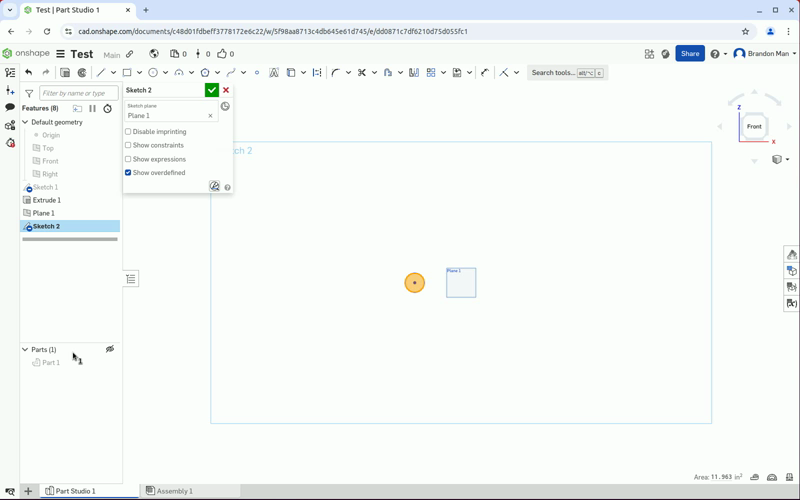
key(shift+y)
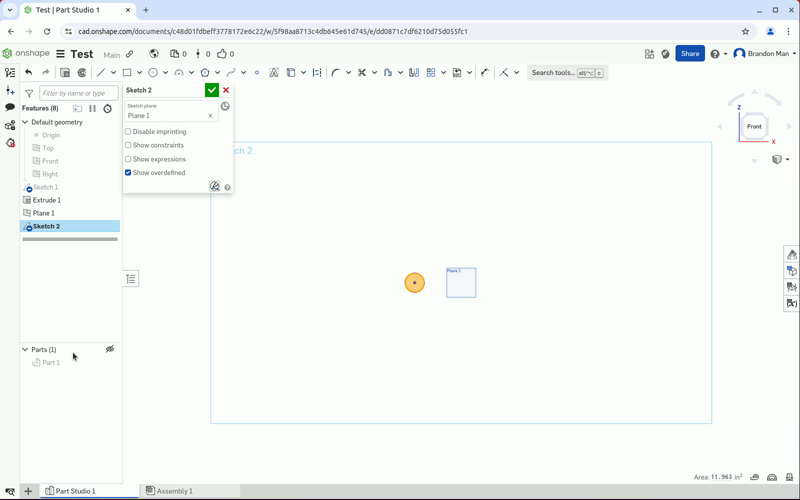
key(shift+e)
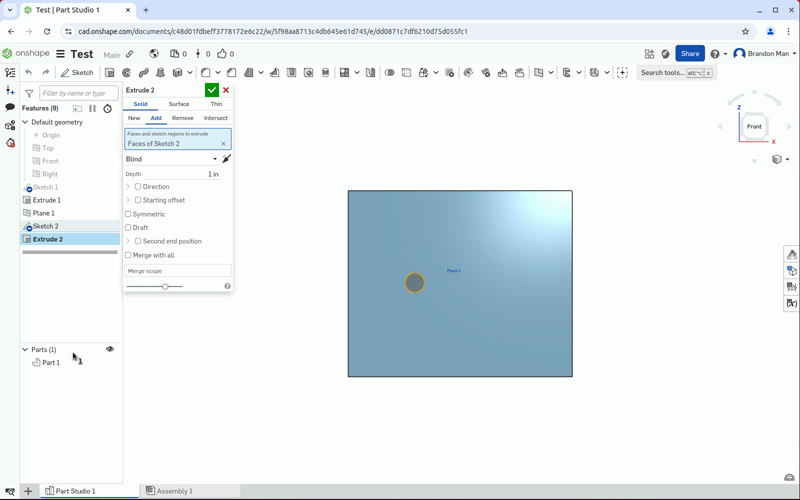
mouse_move(143, 106)
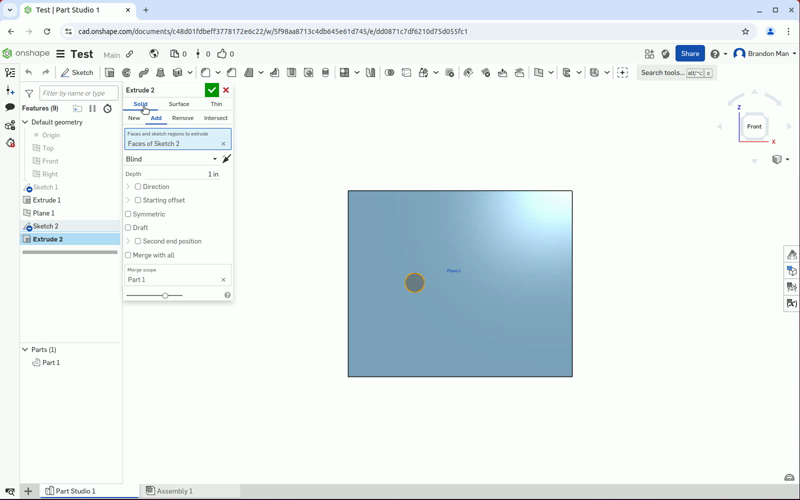
click(143, 106)
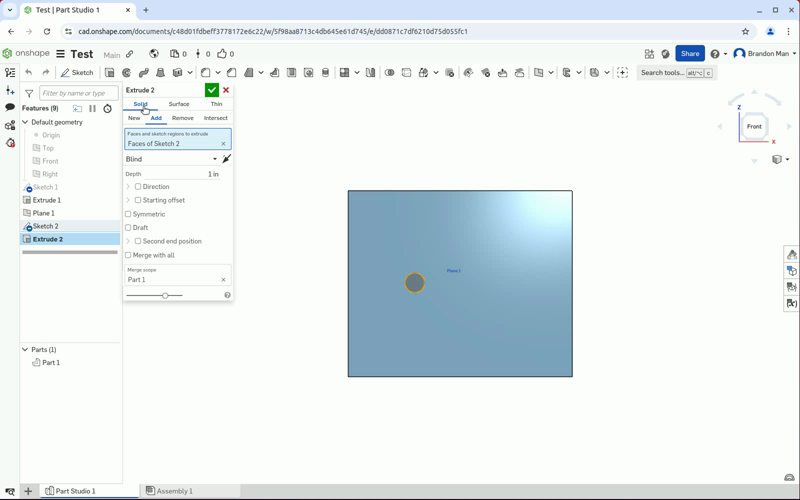
mouse_move(137, 120)
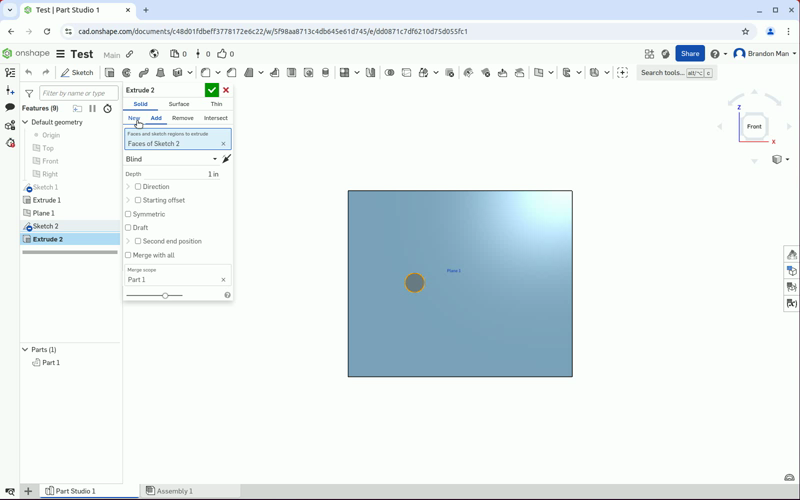
click(137, 120)
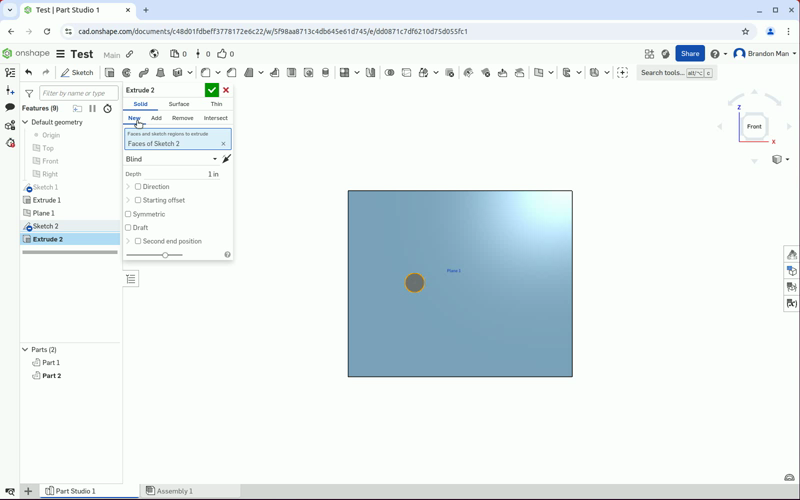
key(tab, 4)
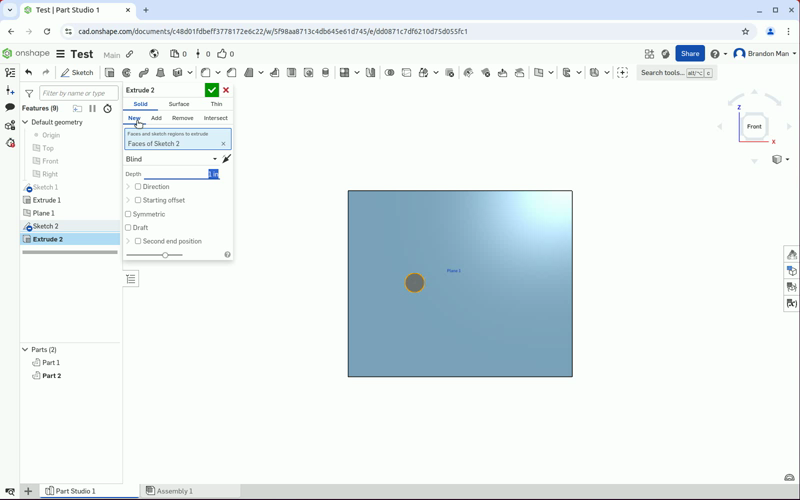
text(7.703)
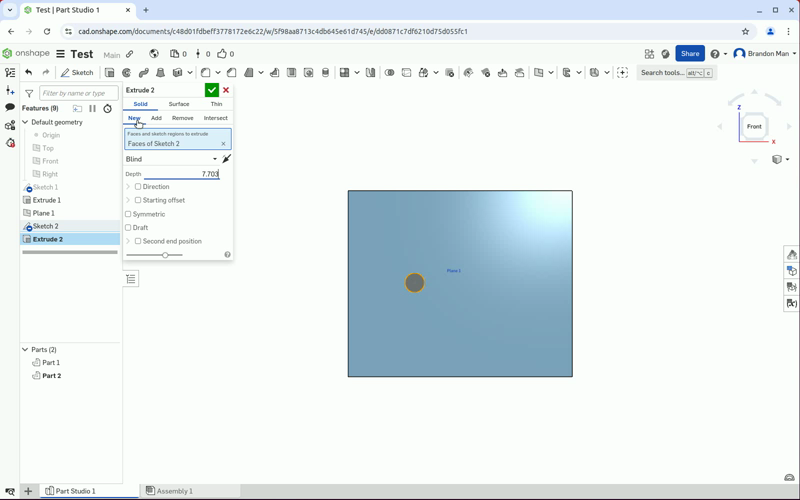
key(enter)
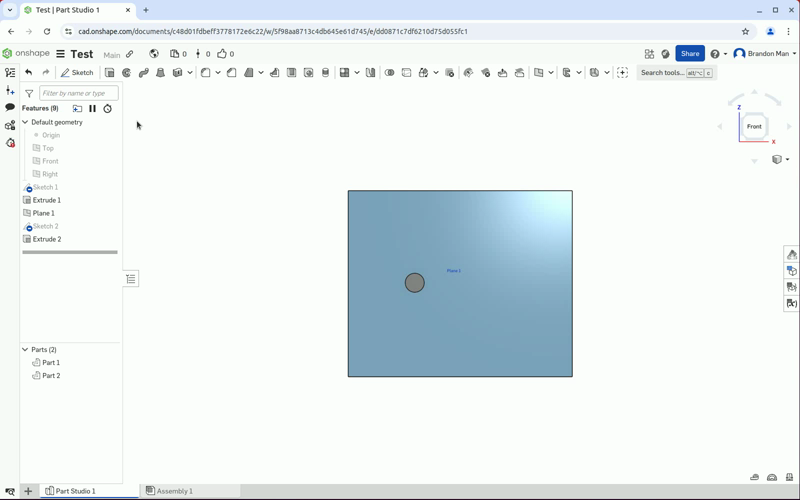
key(shift+h)
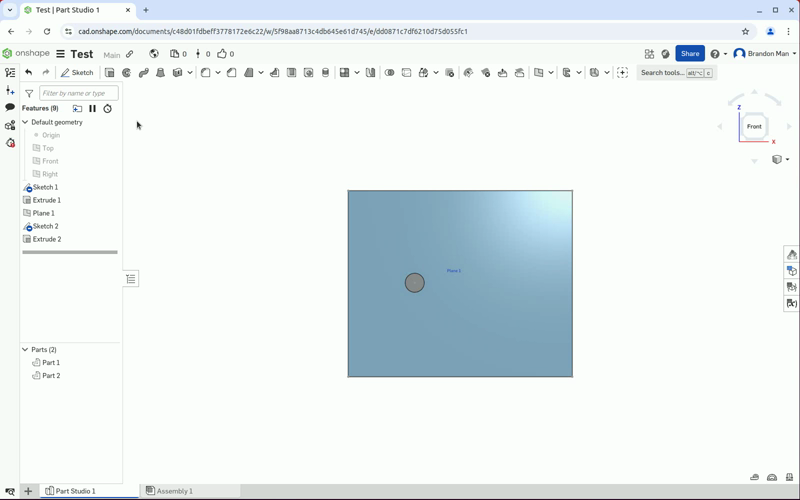
key(shift+h)
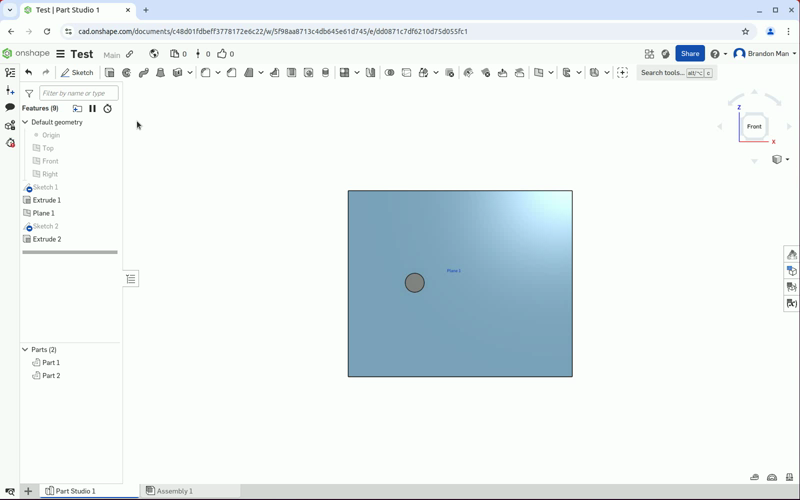
mouse_move(73, 189)
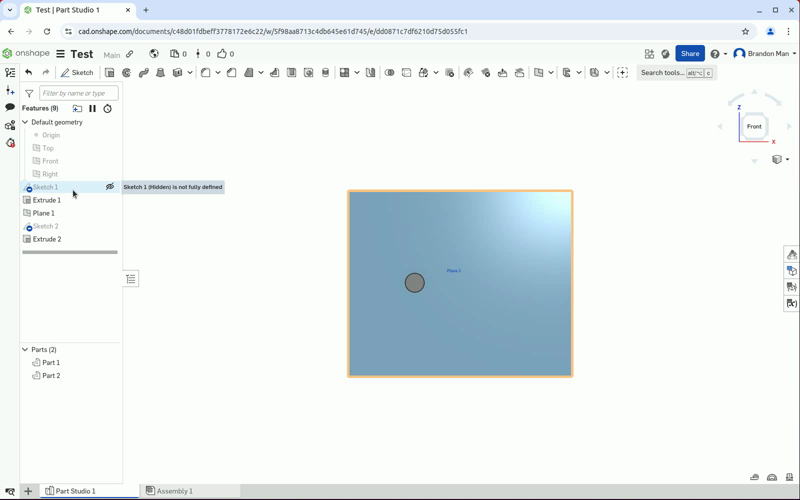
click(73, 189)
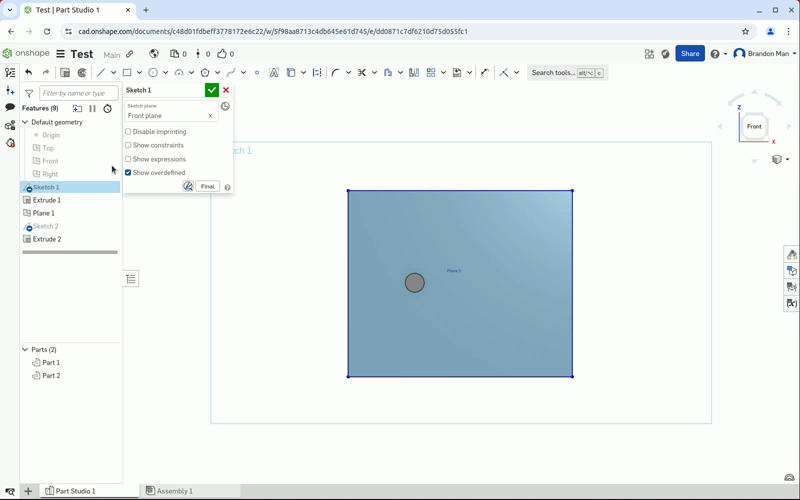
mouse_move(229, 92)
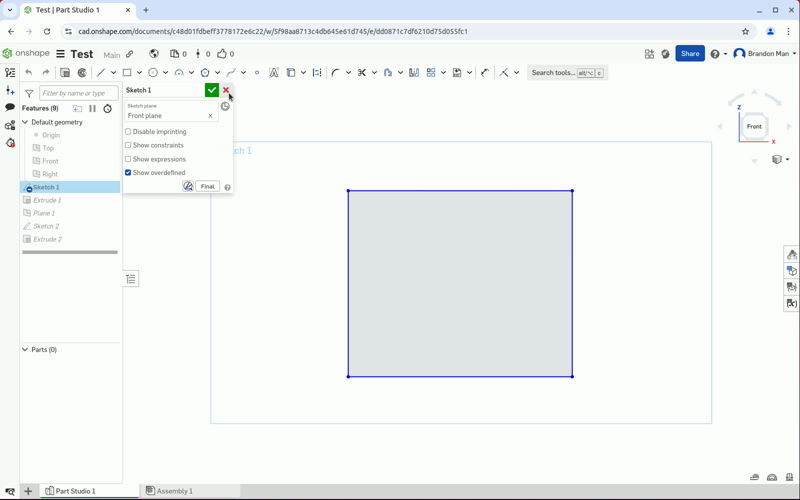
click(229, 92)
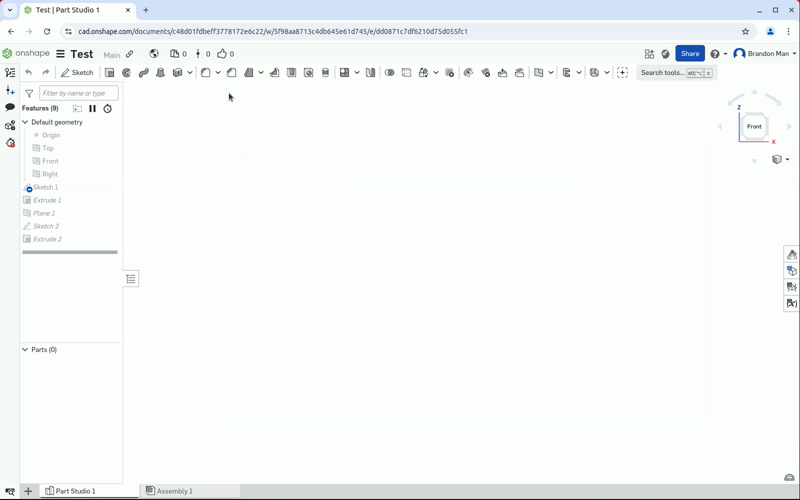
key(shift+s)
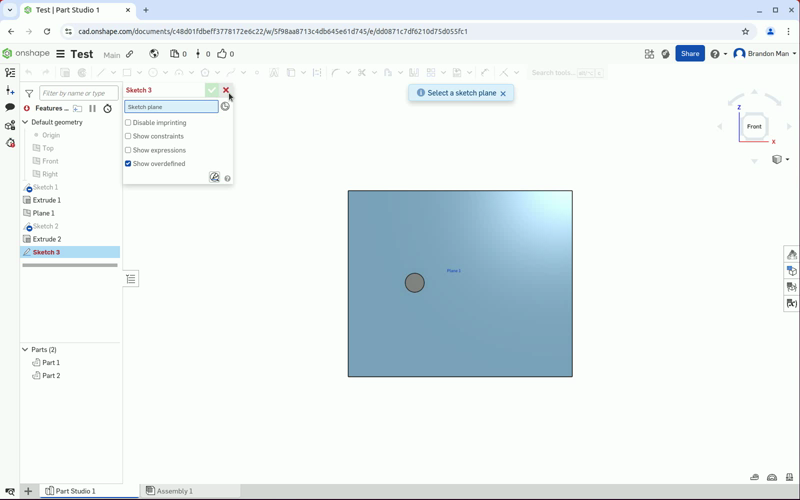
mouse_move(73, 215)
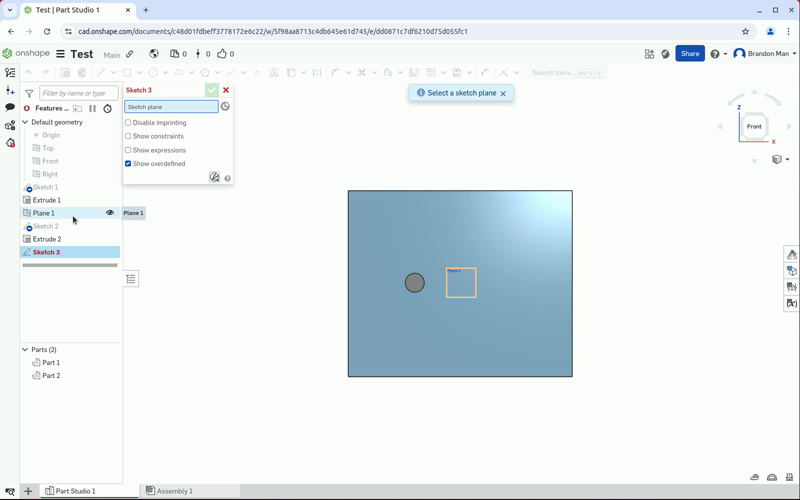
click(73, 215)
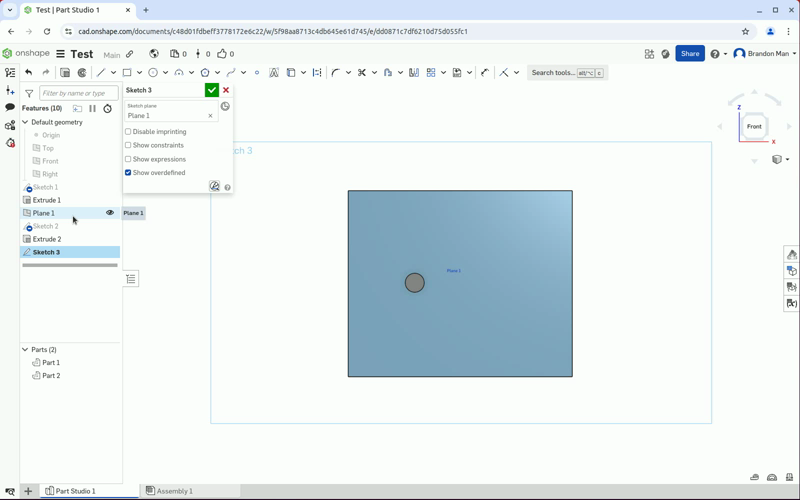
mouse_move(73, 352)
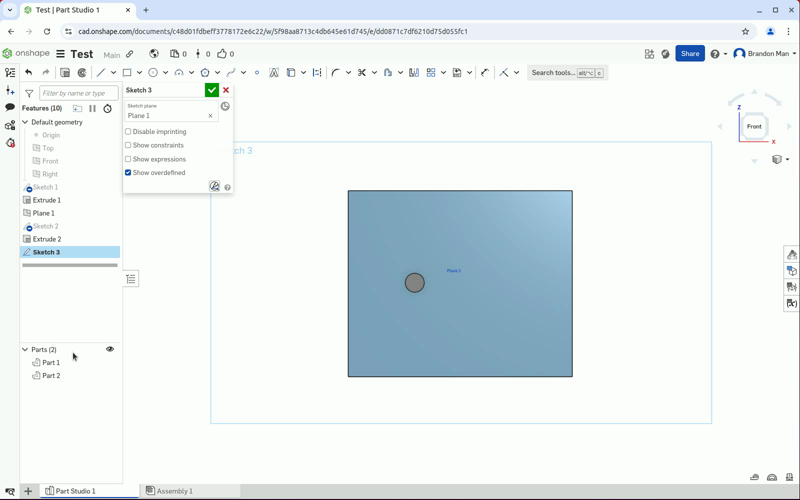
key(y)
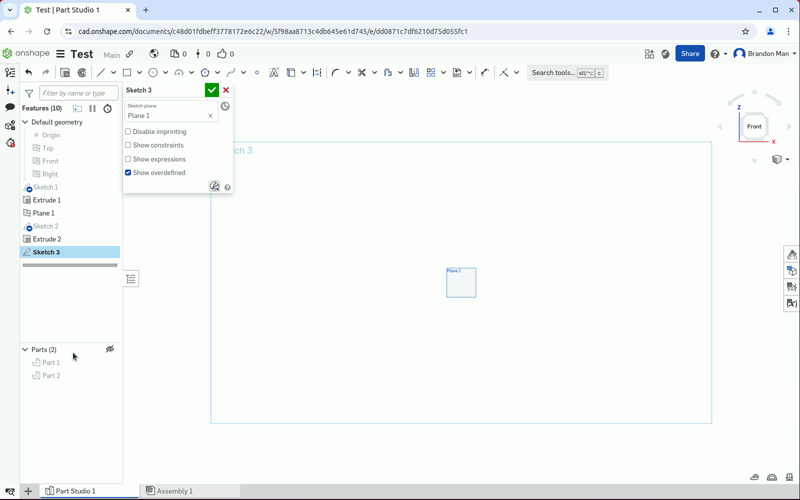
key(c)
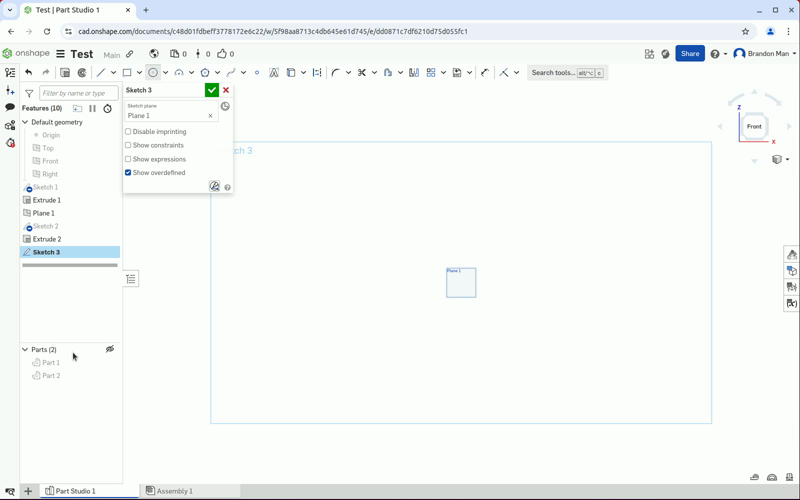
key_down(shift)
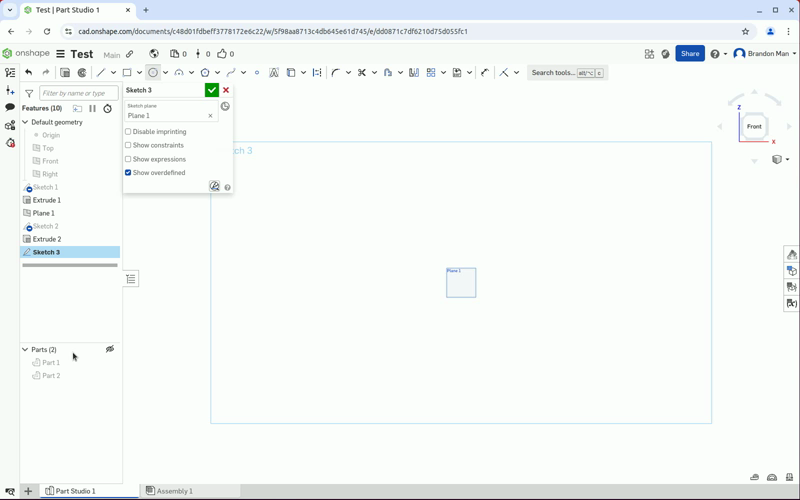
mouse_move(511, 265)
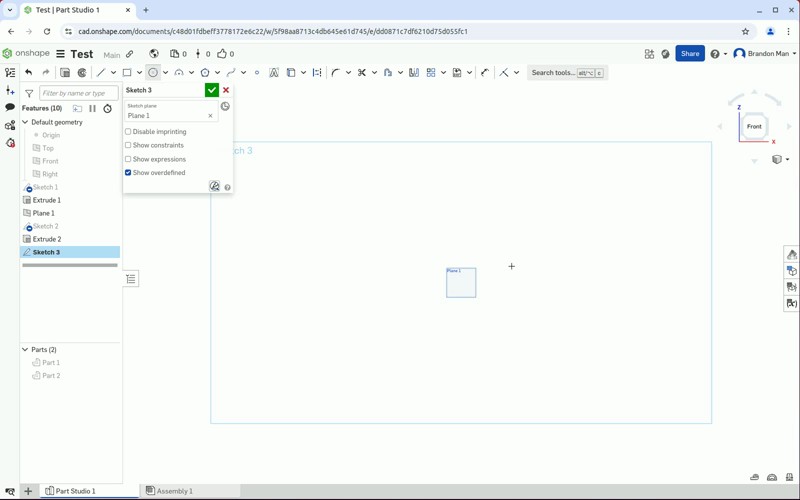
click(511, 265)
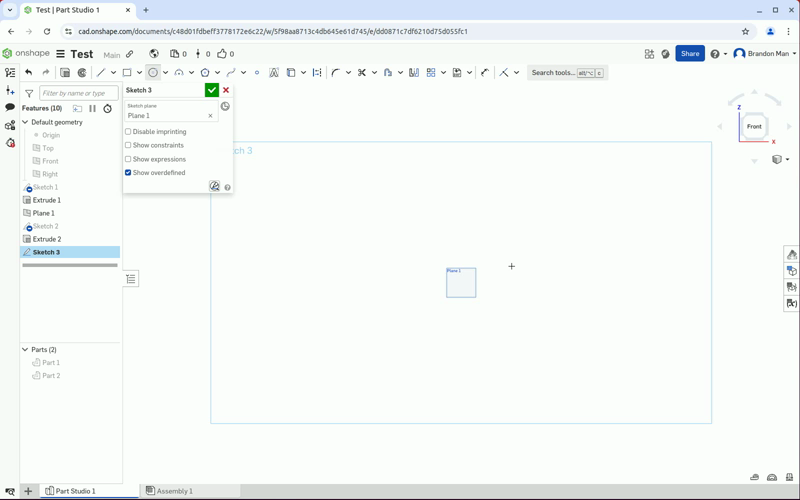
key_up(shift)
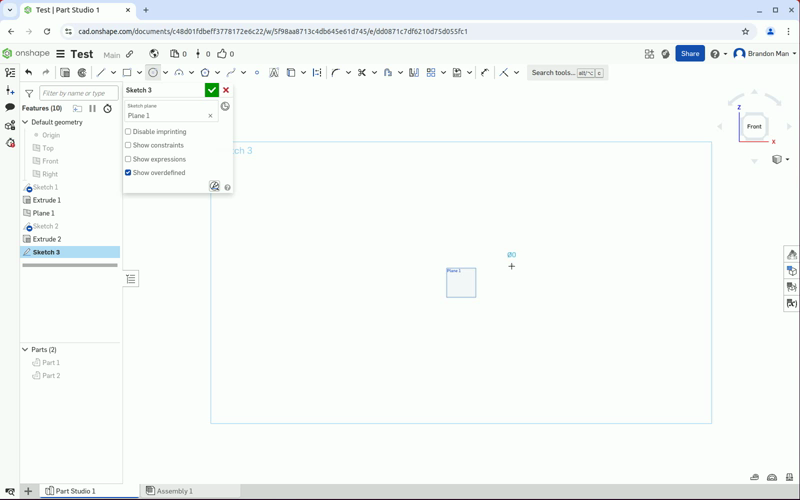
mouse_move(521, 265)
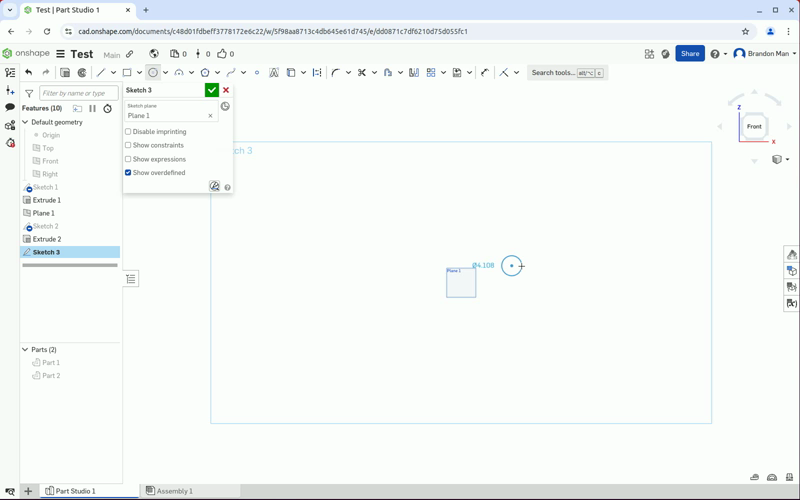
click(521, 265)
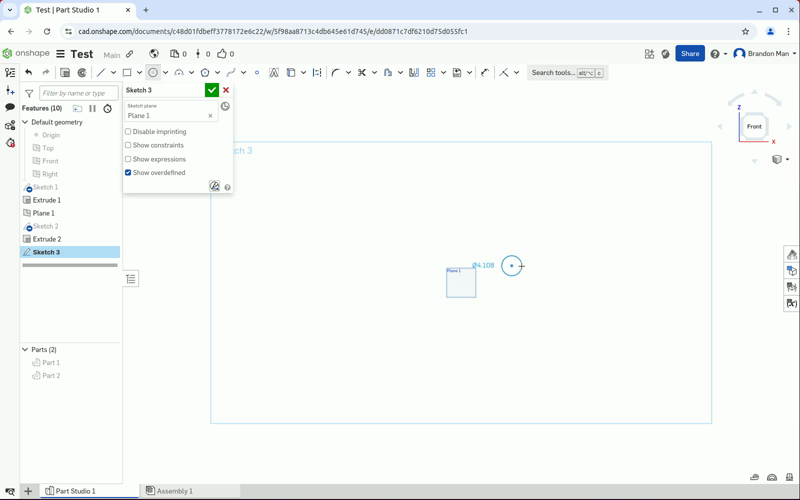
key(esc)
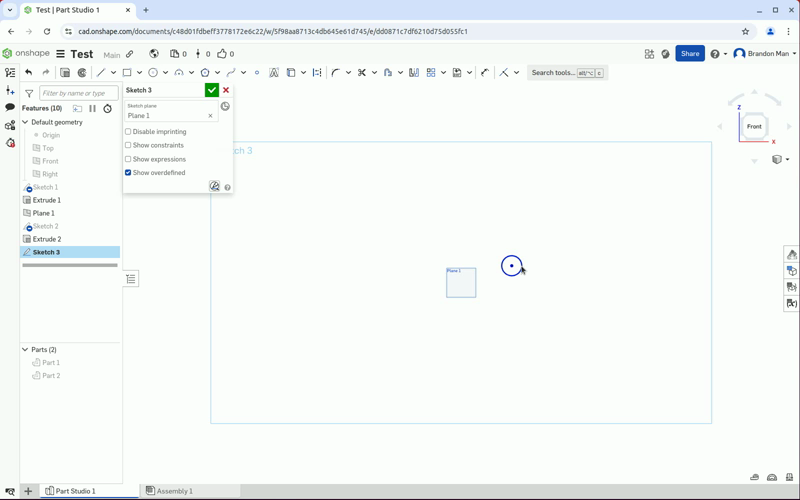
mouse_move(506, 262)
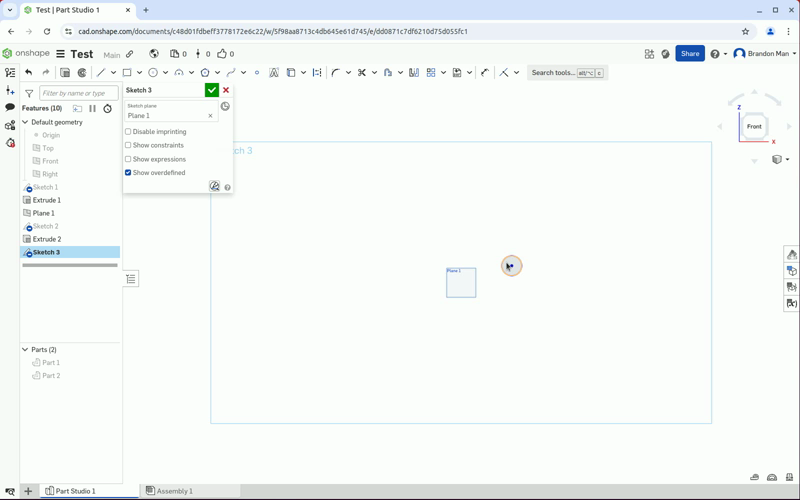
scroll(6)
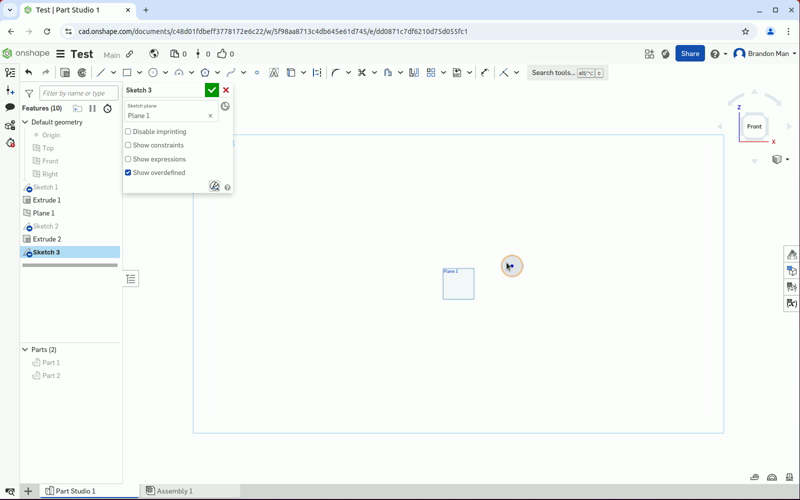
scroll(6)
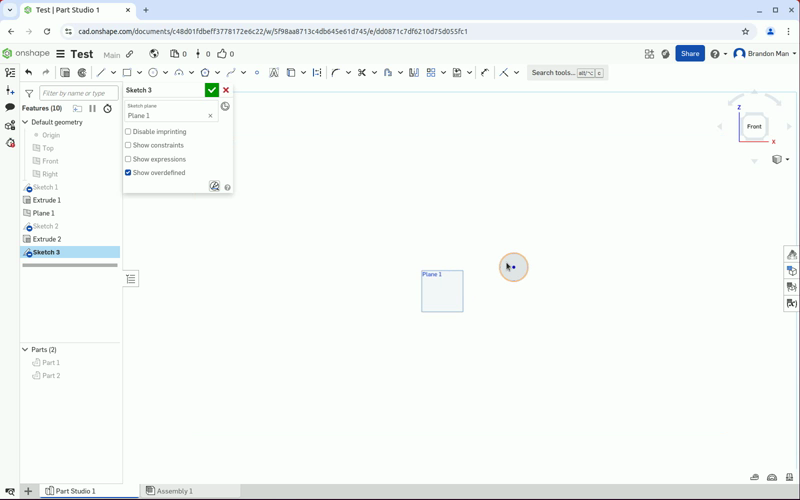
scroll(6)
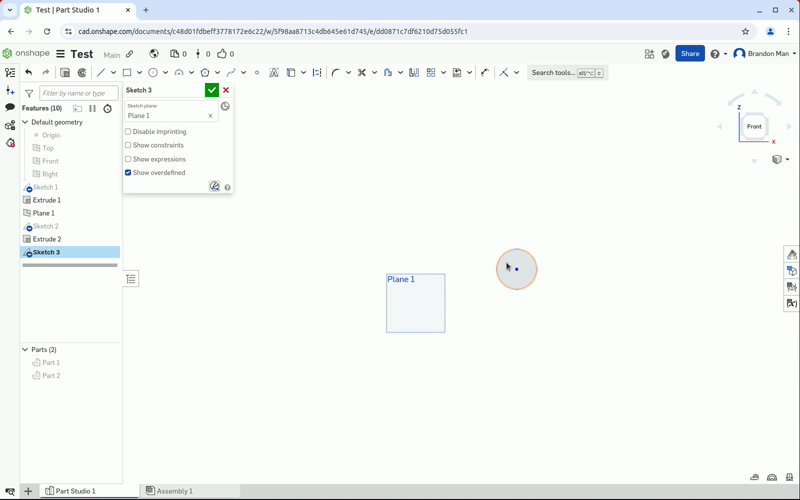
scroll(6)
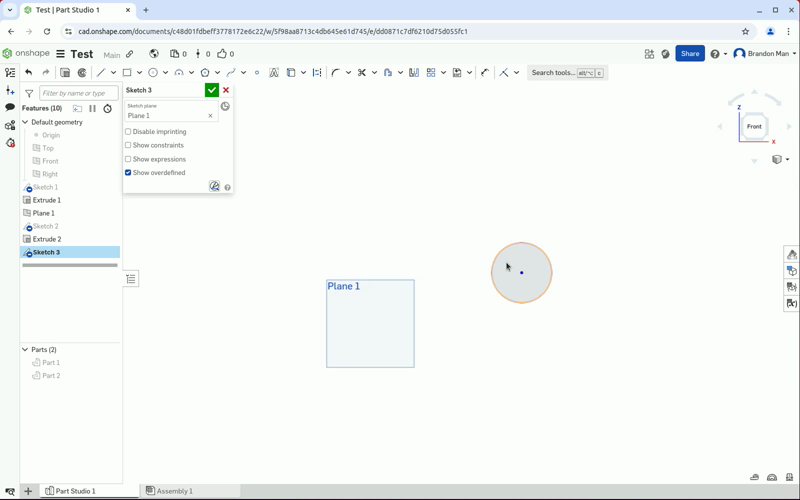
scroll(6)
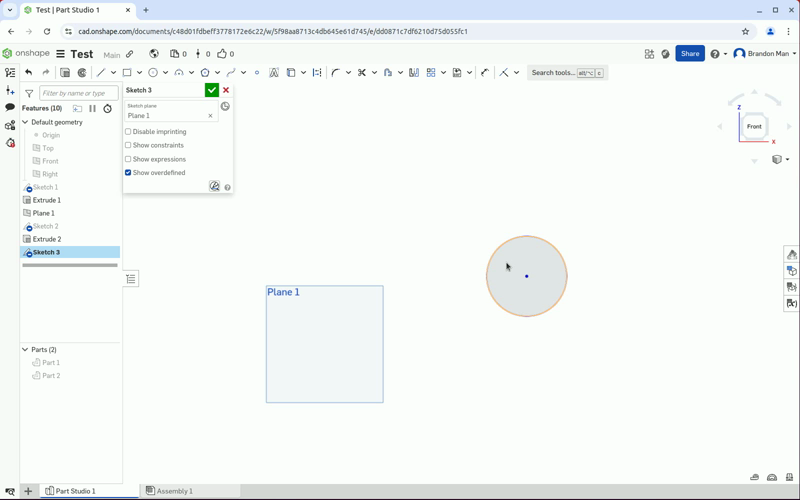
scroll(6)
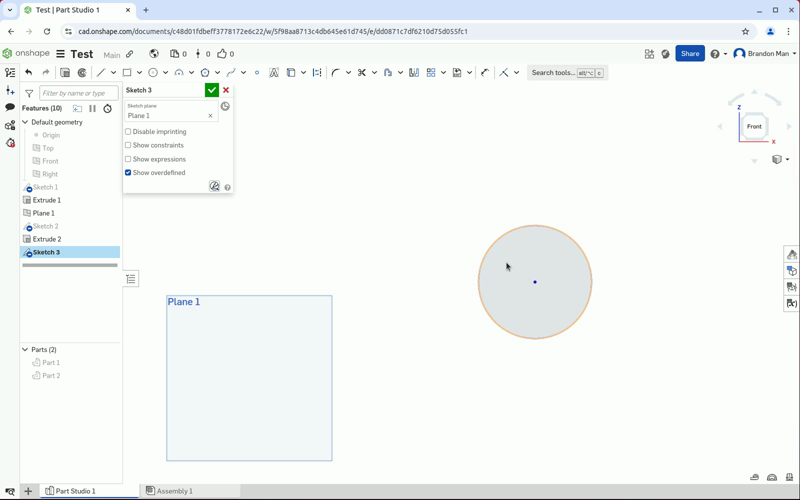
scroll(6)
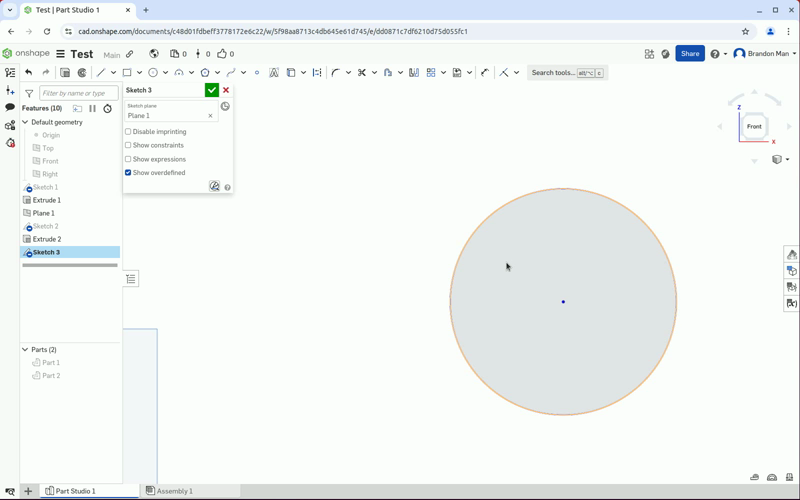
click(506, 262)
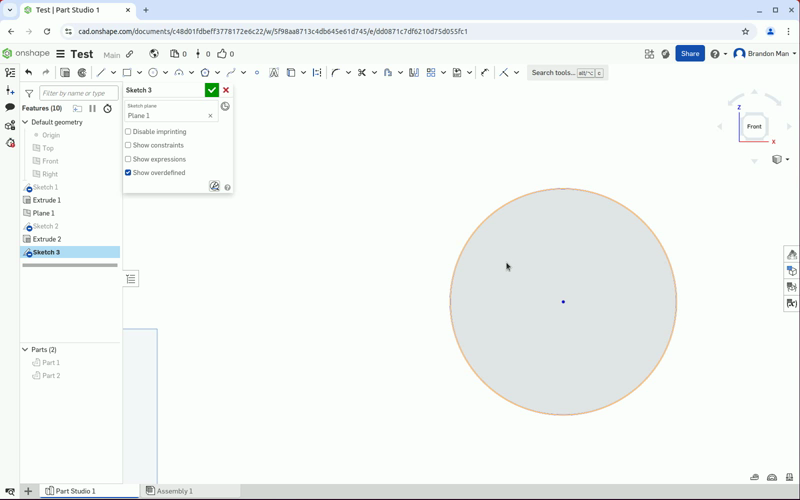
scroll(-6)
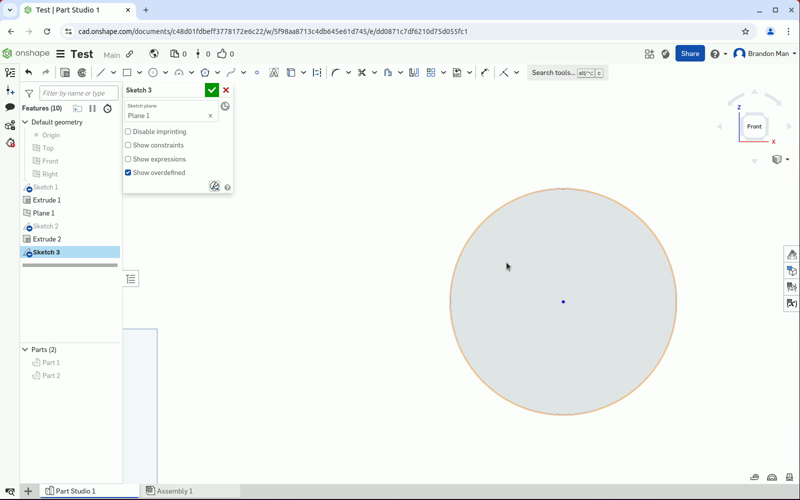
scroll(-6)
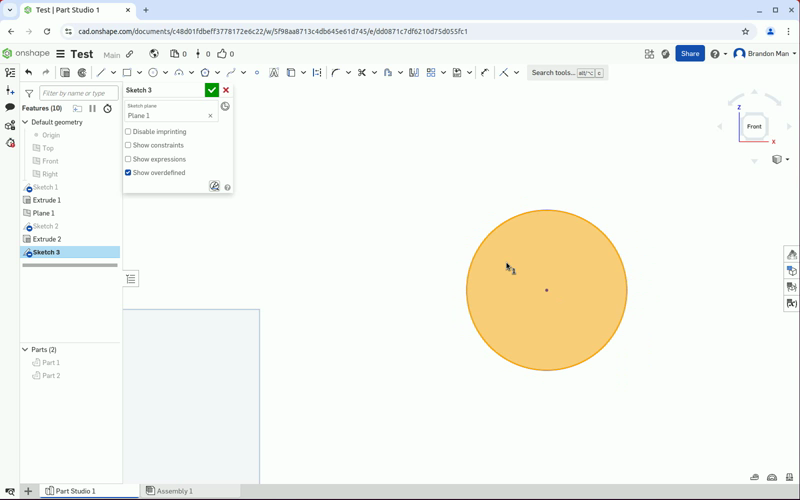
scroll(-6)
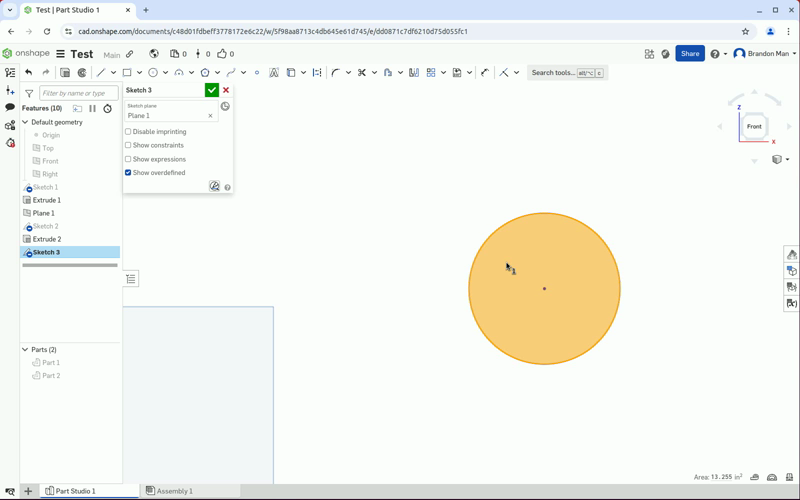
scroll(-6)
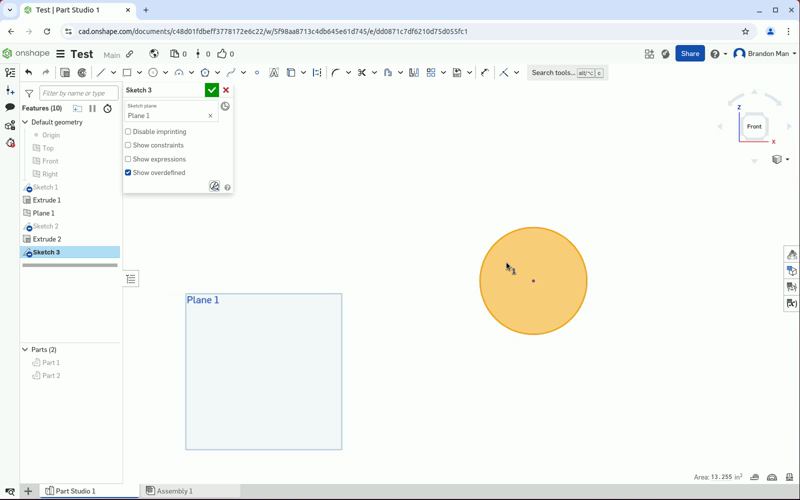
scroll(-6)
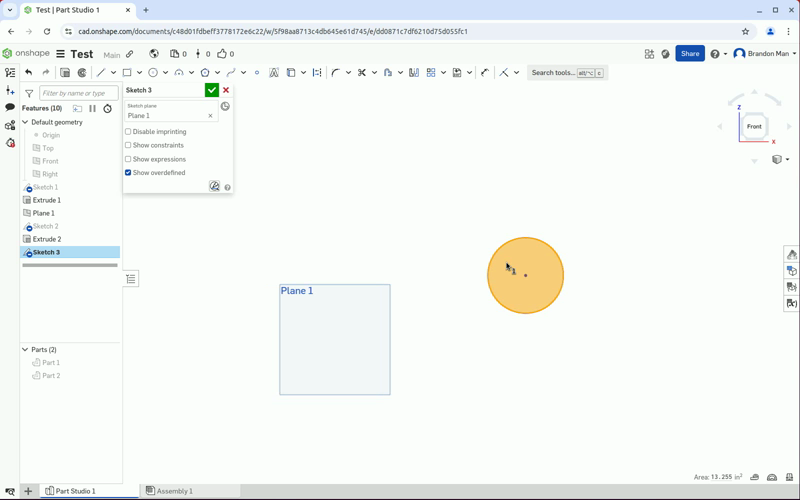
scroll(-6)
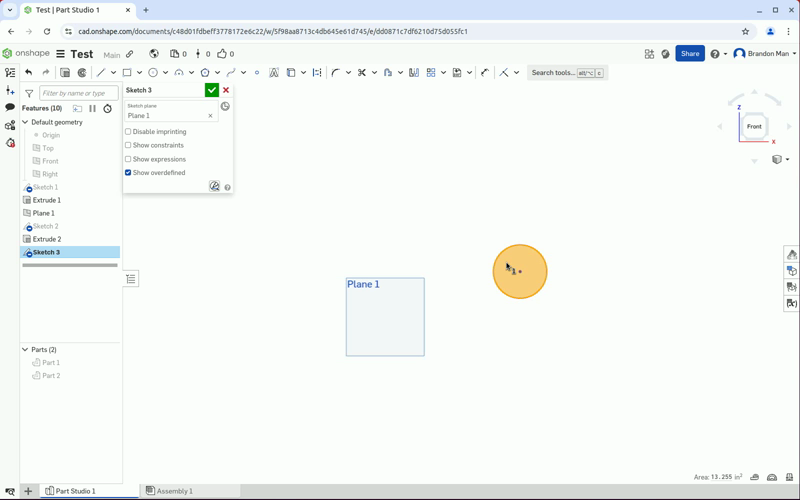
scroll(-6)
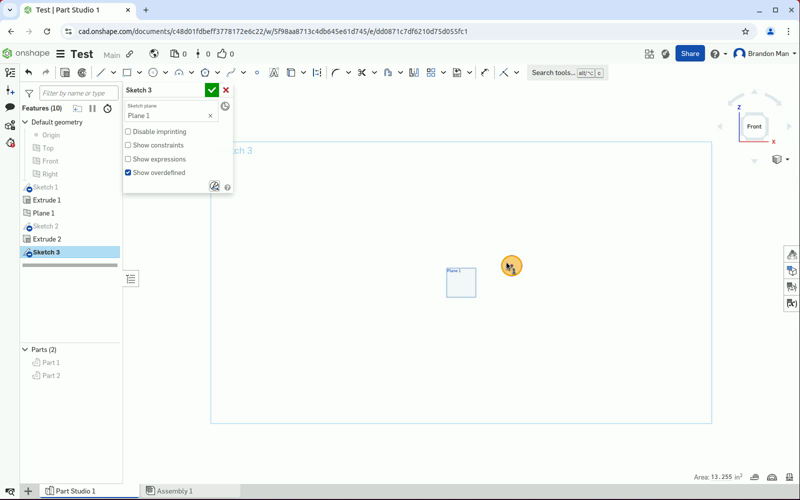
mouse_move(73, 352)
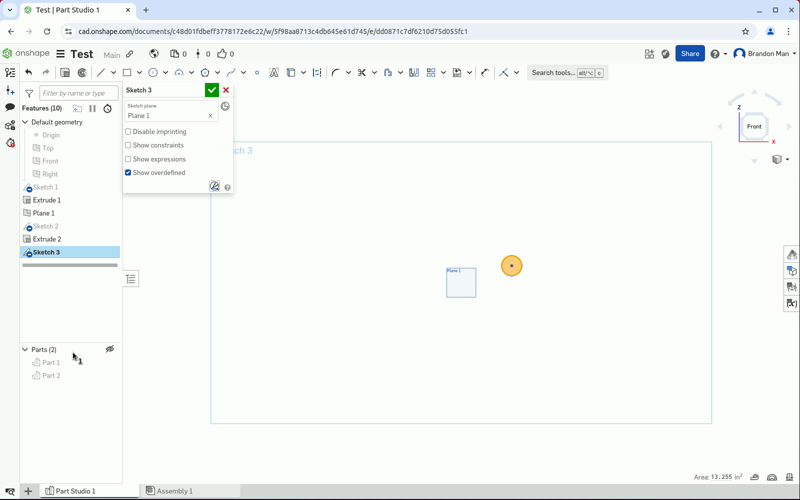
key(shift+y)
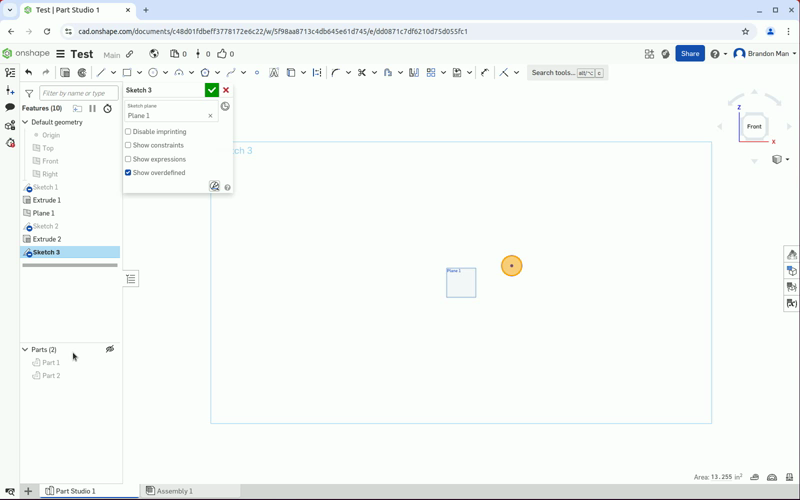
key(shift+e)
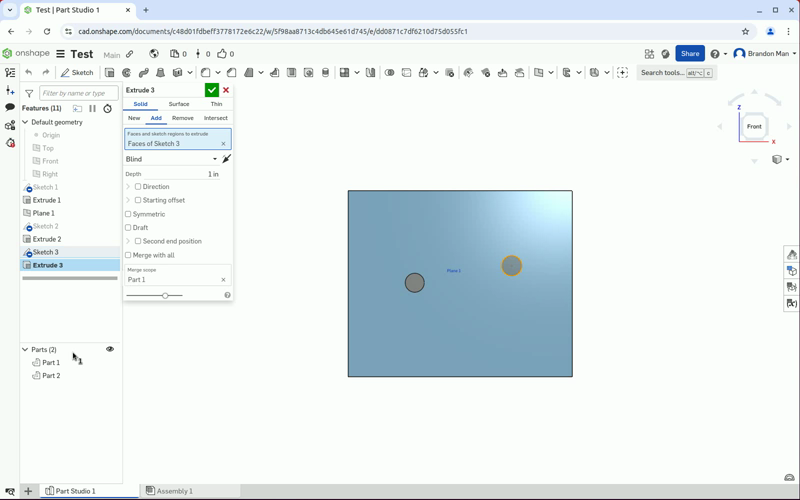
mouse_move(143, 106)
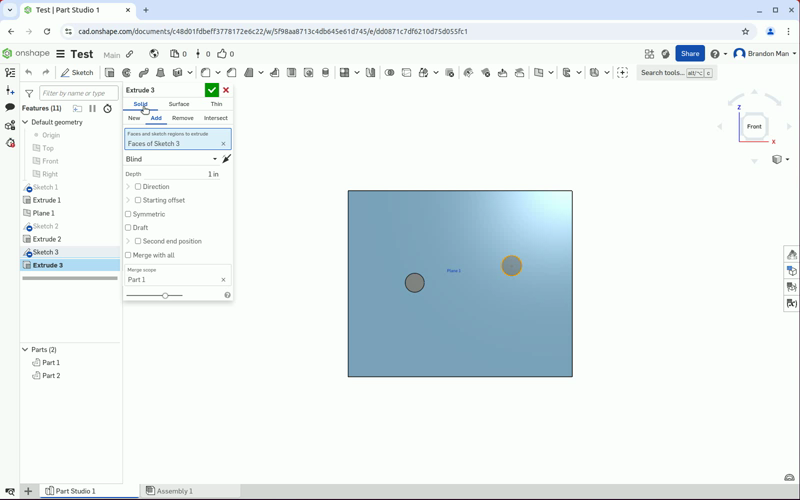
click(143, 106)
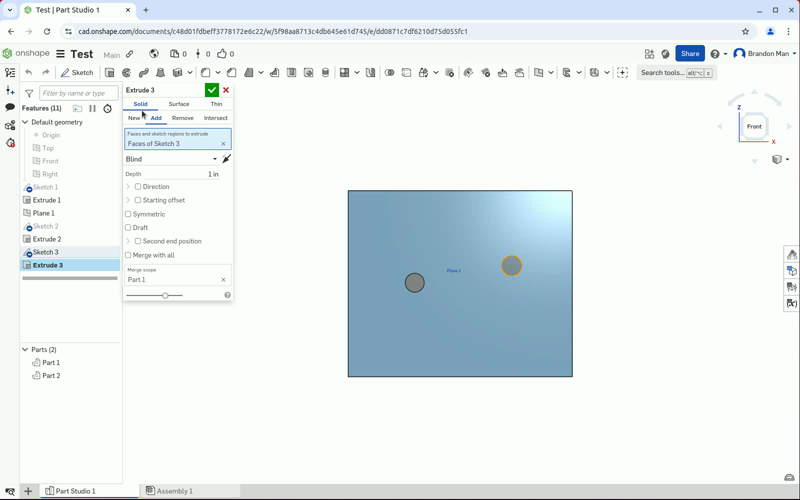
mouse_move(137, 120)
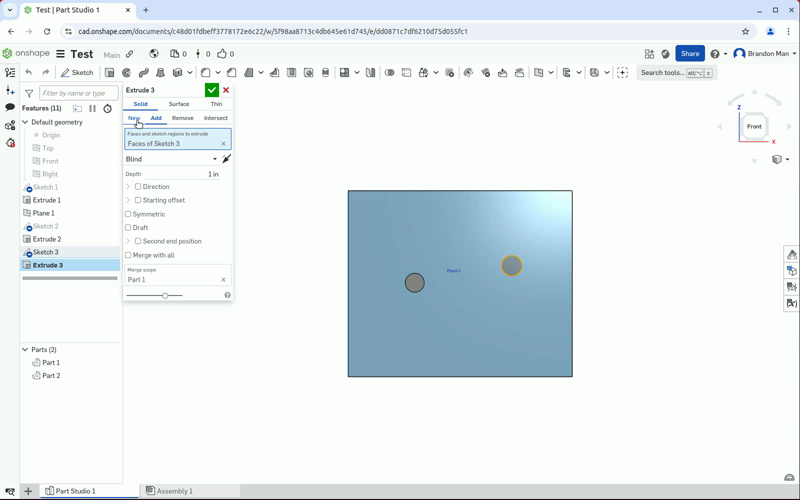
click(137, 120)
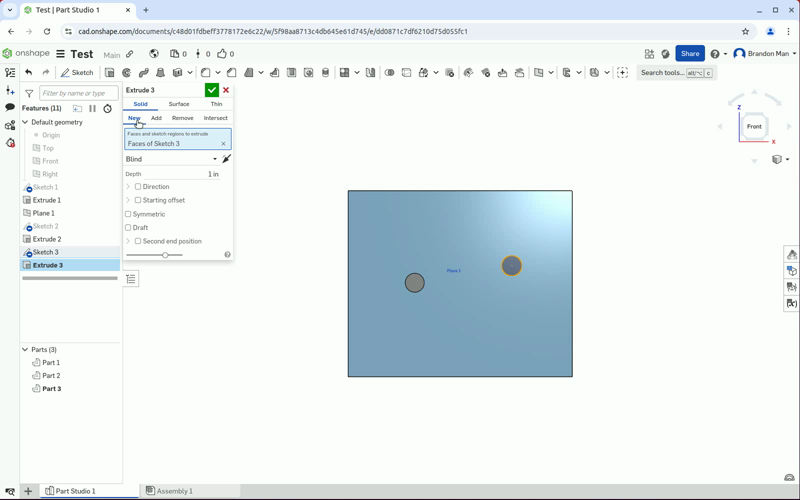
key(tab, 4)
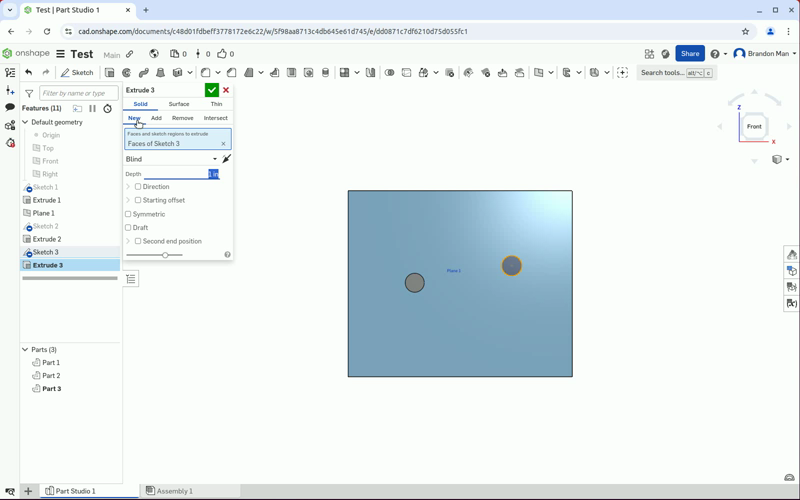
text(7.703)
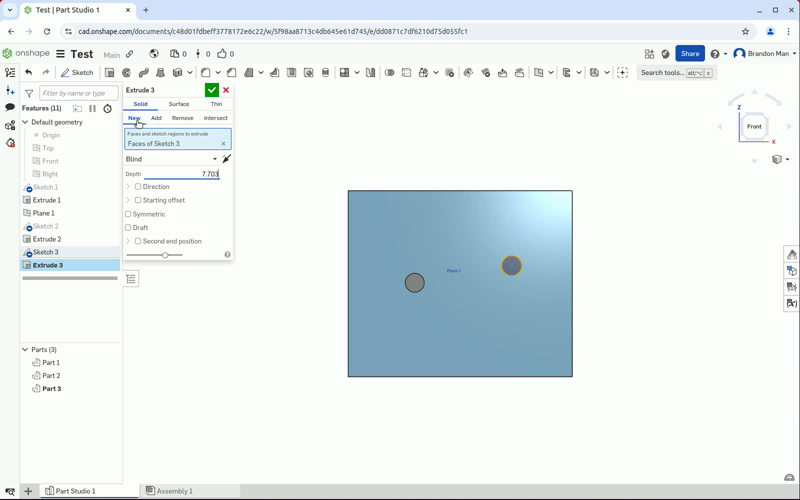
key(enter)
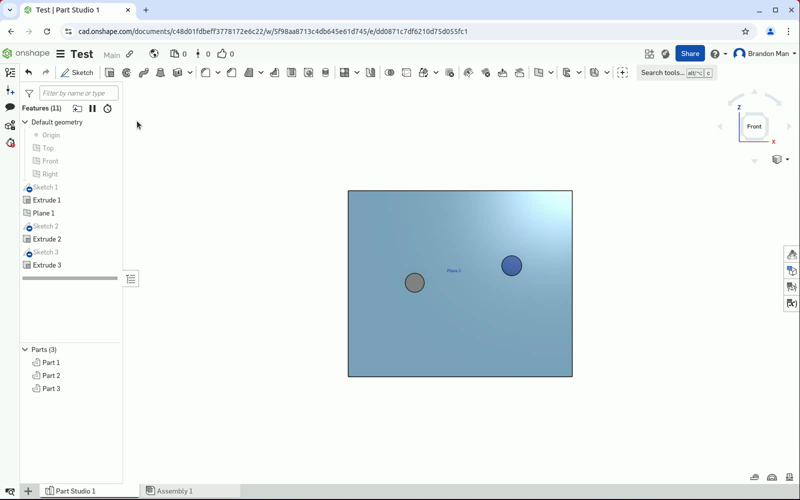
key(shift+h)
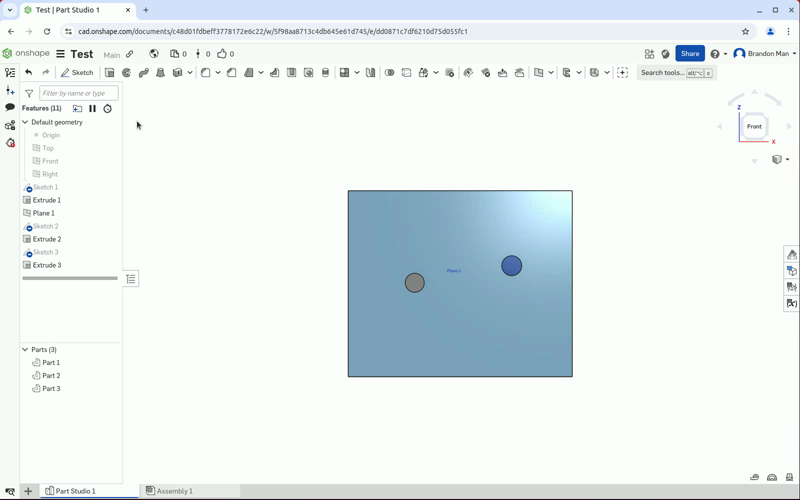
key(shift+h)
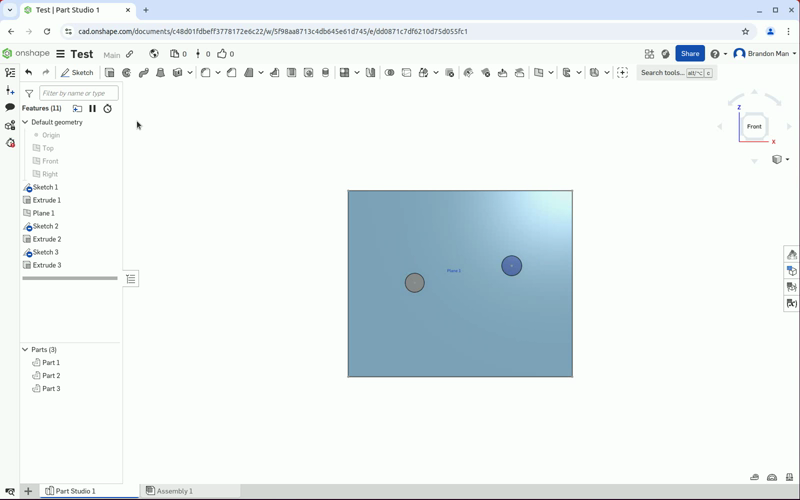
key(shift+7)
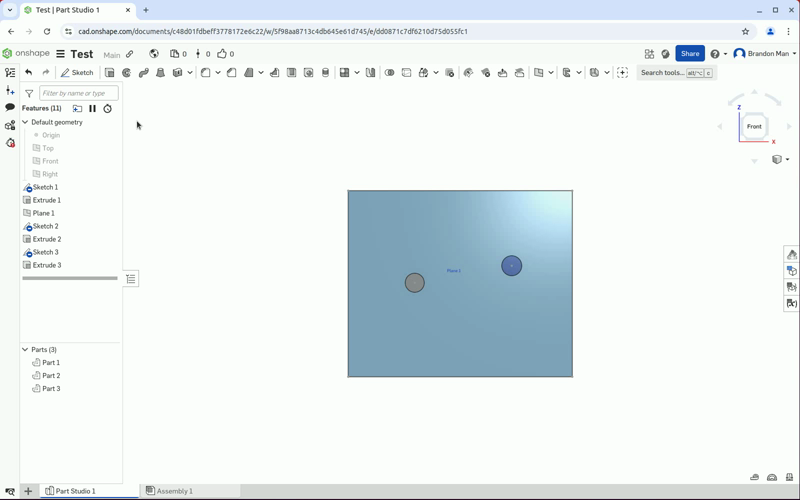
key(left, 2)
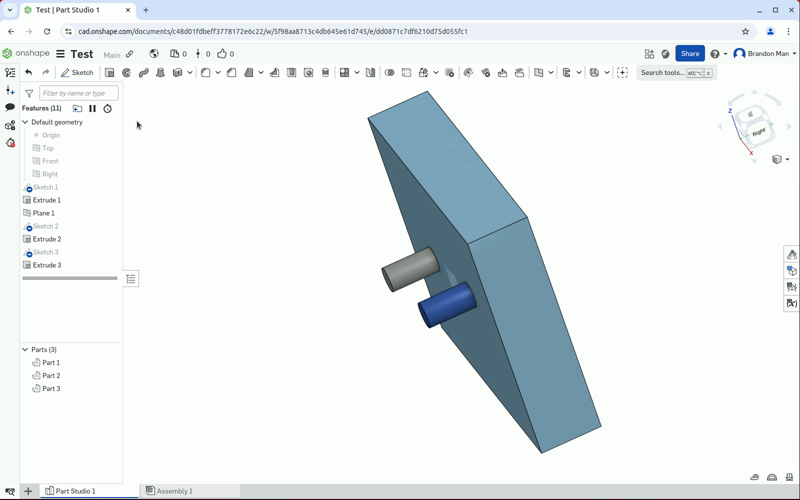
key(down, 2)
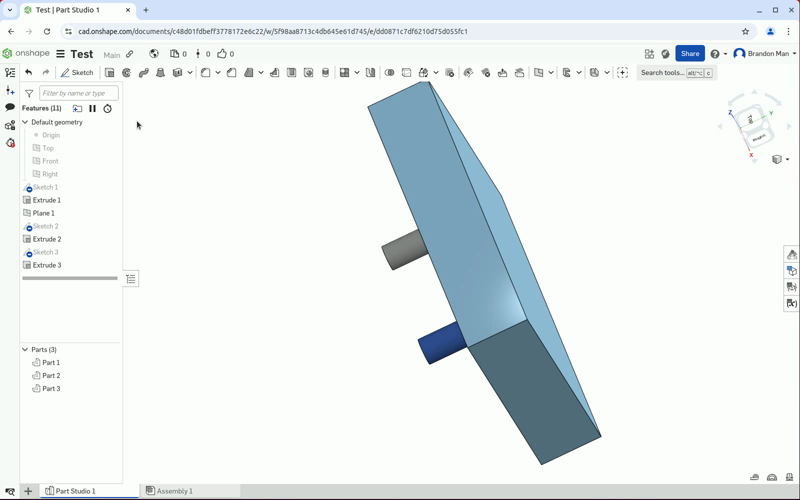
key(up, 2)
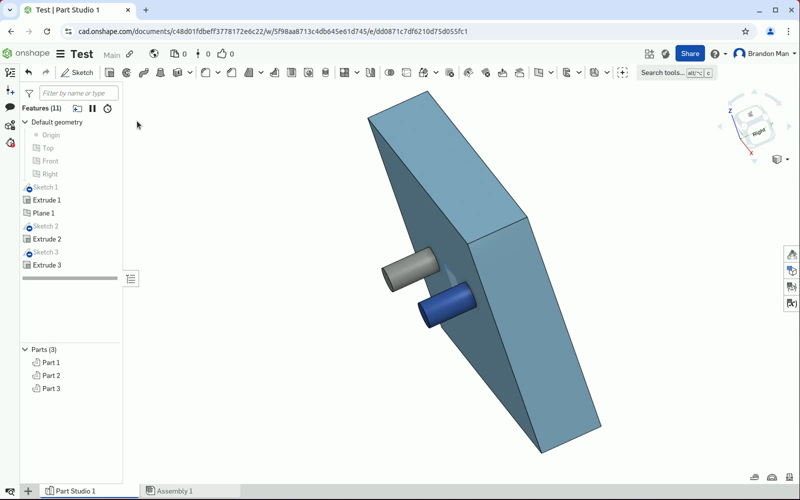
key(right, 2)
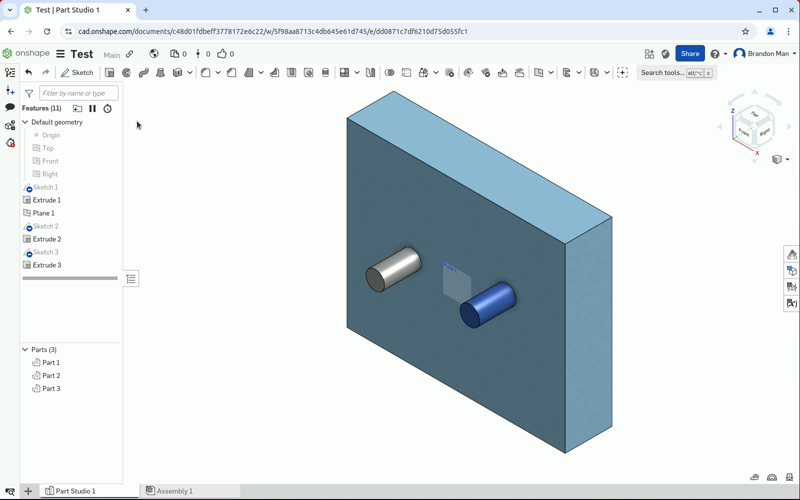
mouse_move(73, 189)
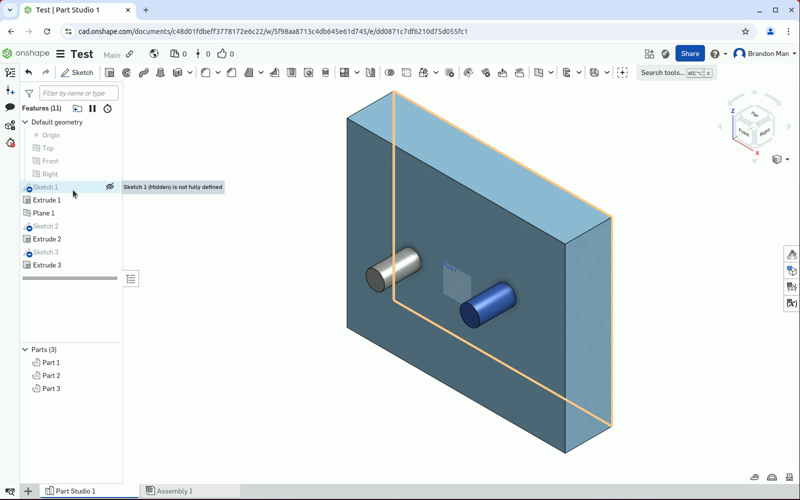
click(73, 189)